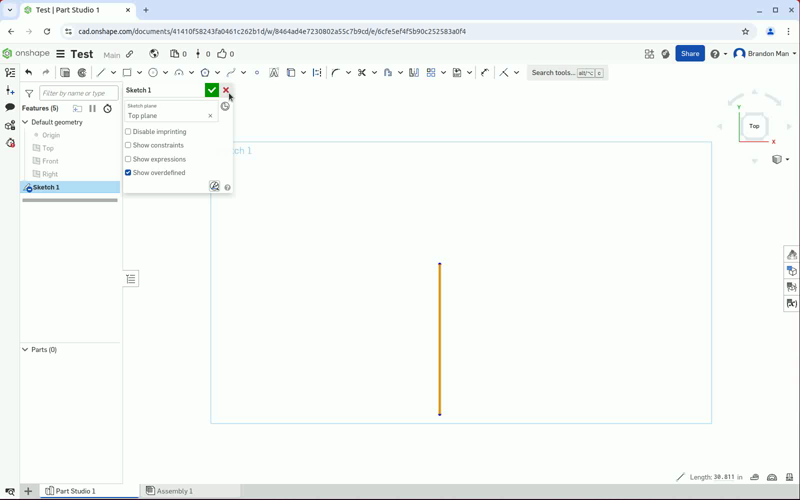
key(shift+h)
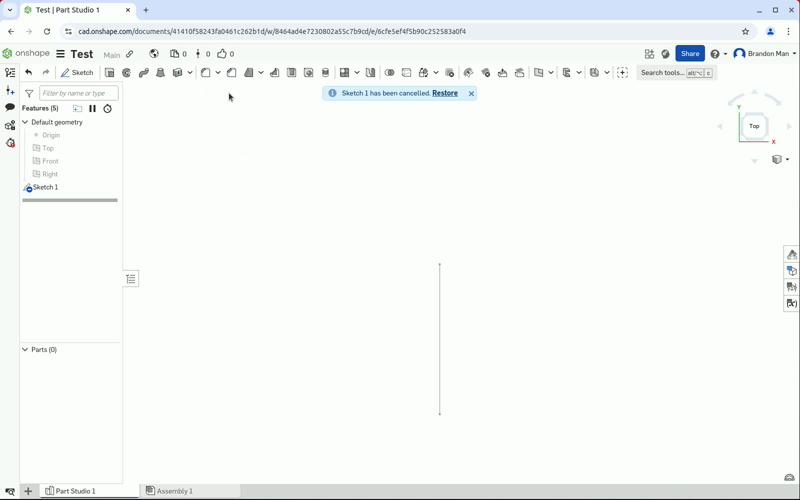
key(shift+s)
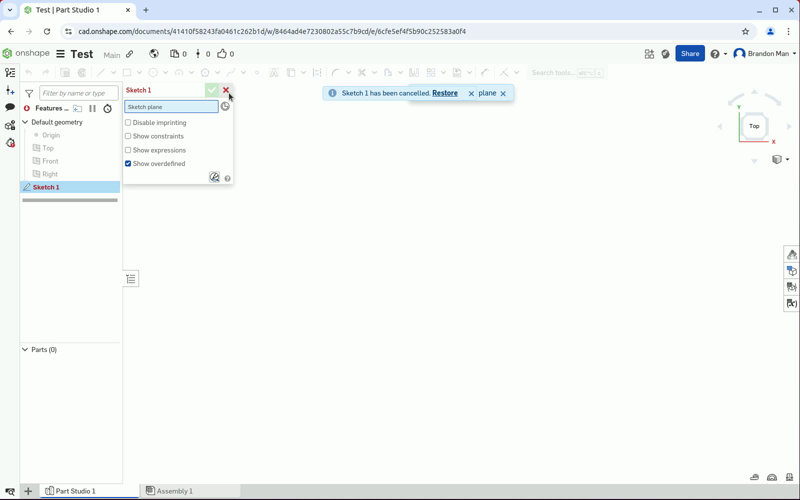
mouse_move(73, 150)
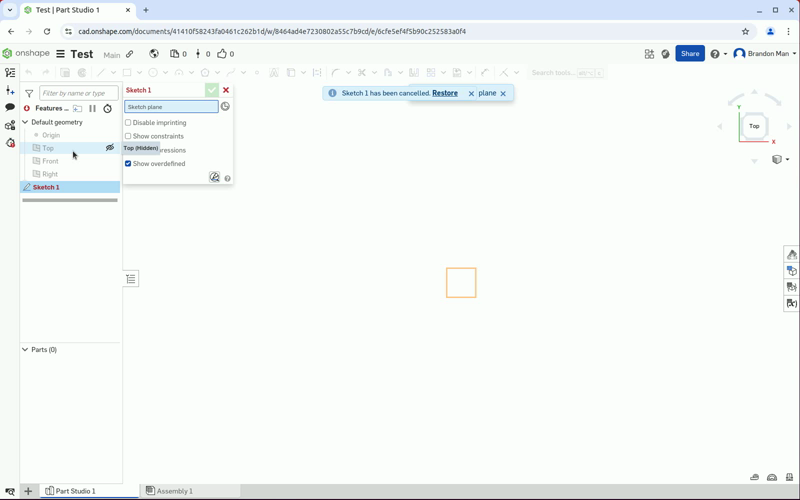
click(73, 150)
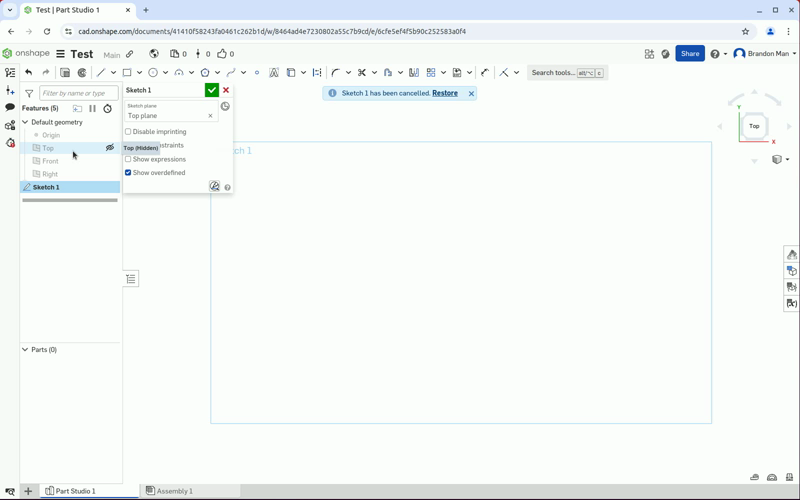
mouse_move(73, 352)
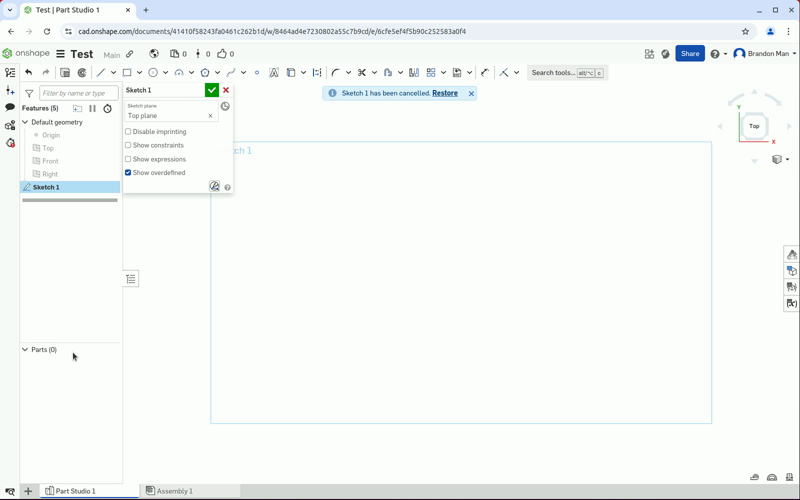
key(y)
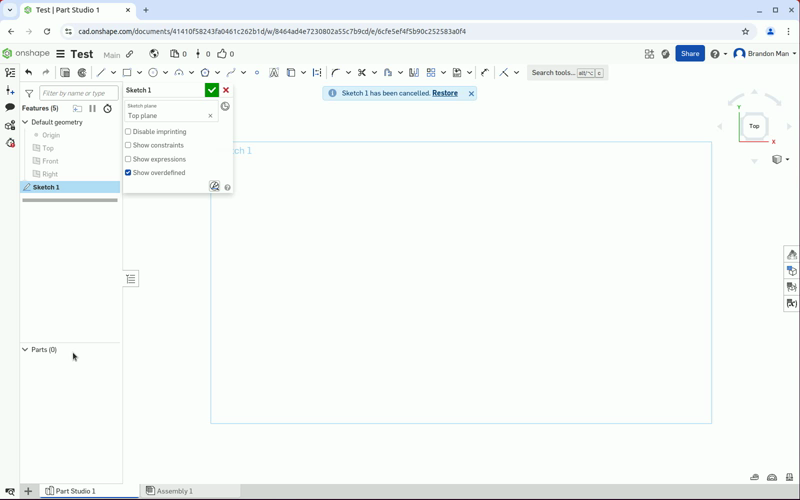
key(l)
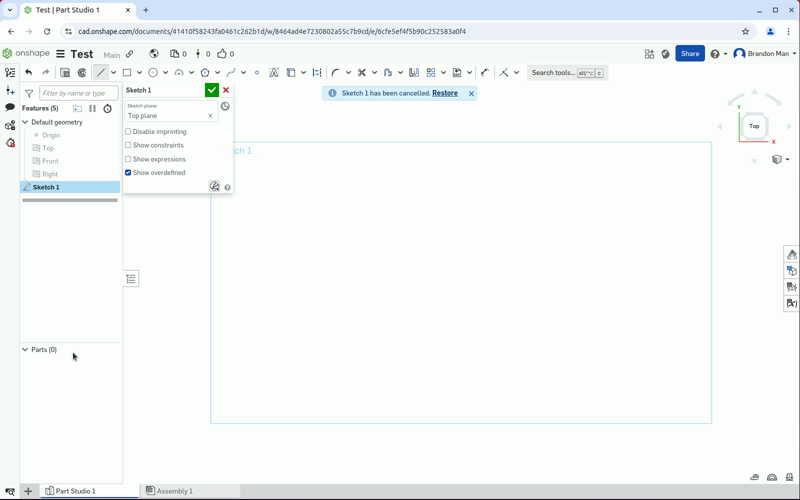
key_down(shift)
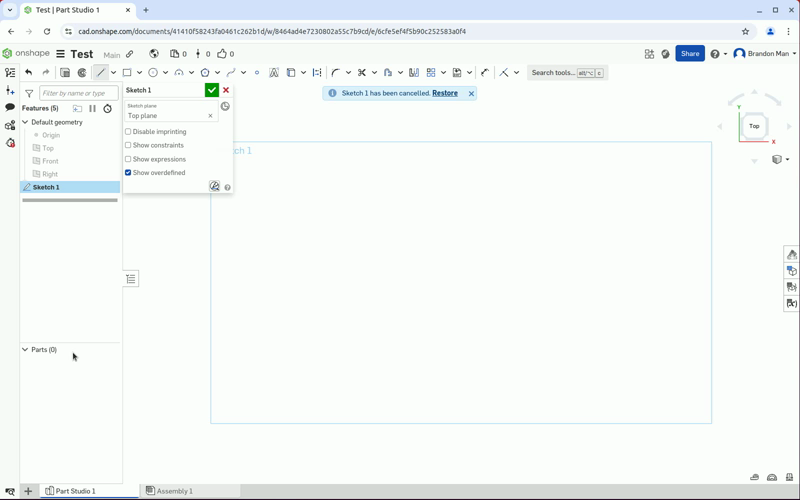
mouse_move(348, 348)
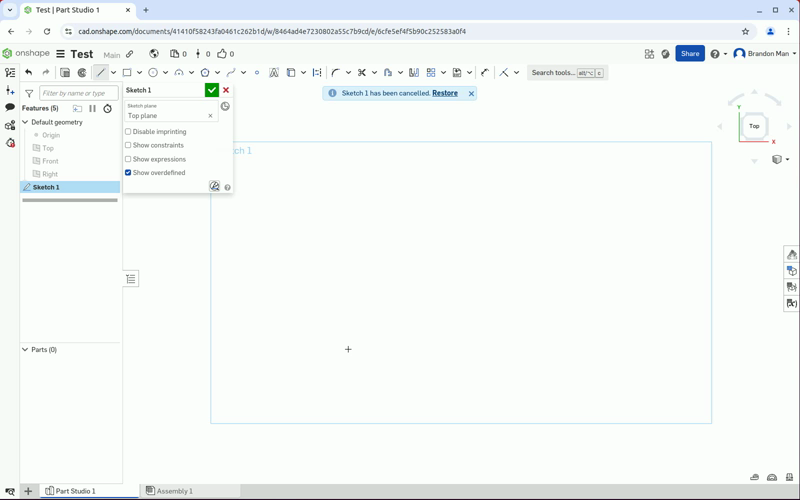
click(348, 348)
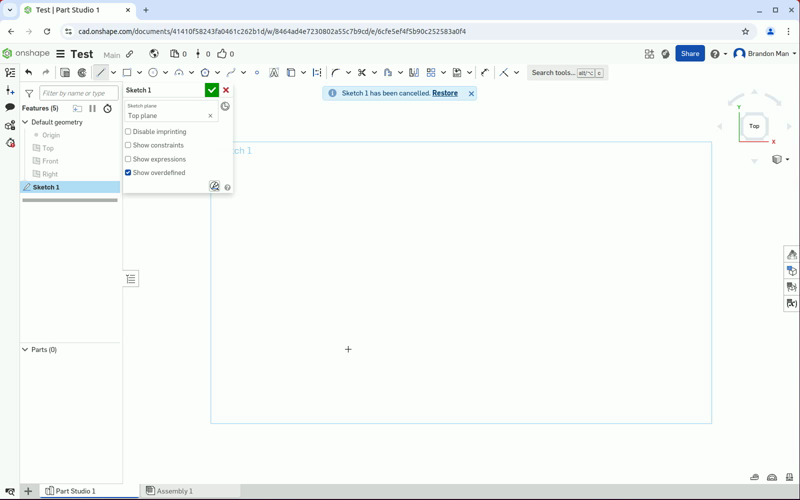
key_up(shift)
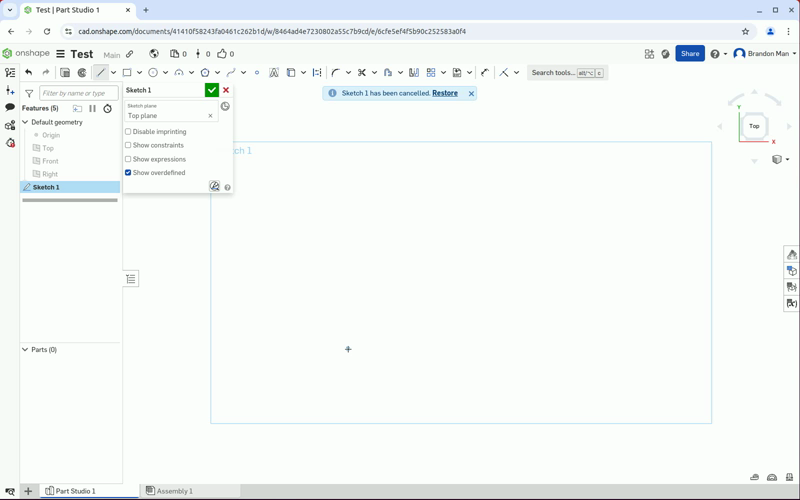
key_down(shift)
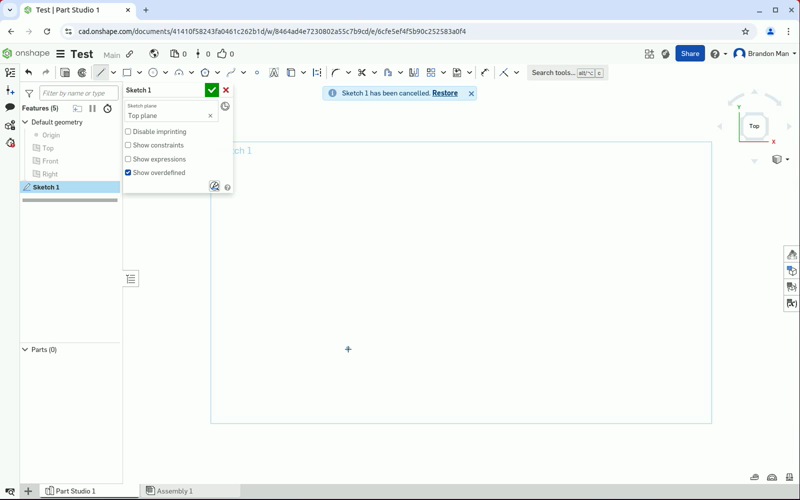
mouse_move(378, 348)
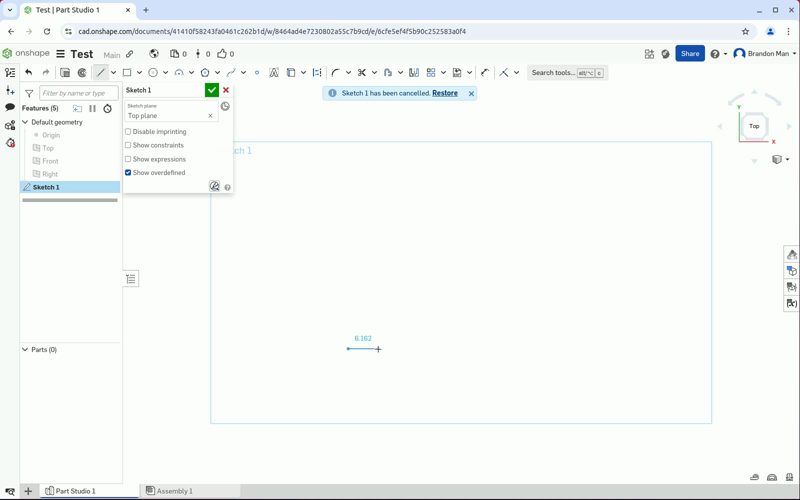
mouse_move(401, 348)
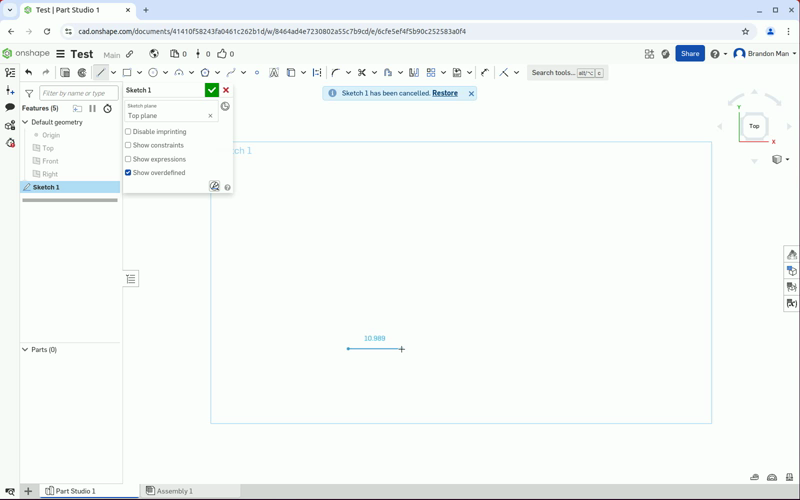
click(401, 348)
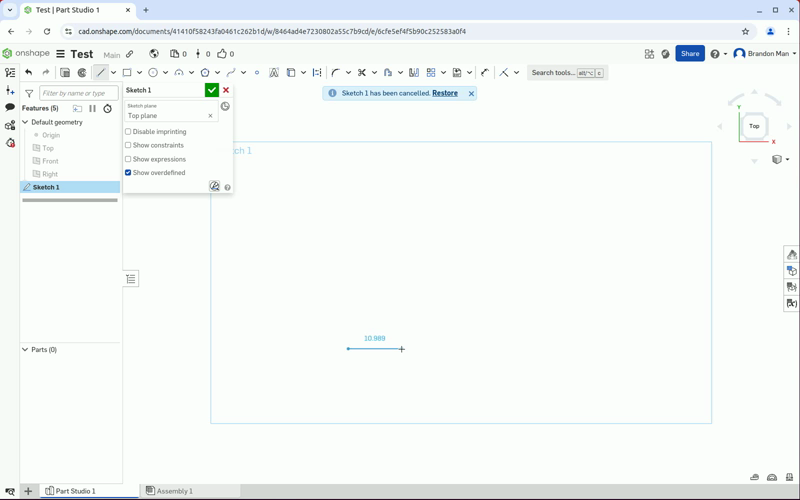
key_up(shift)
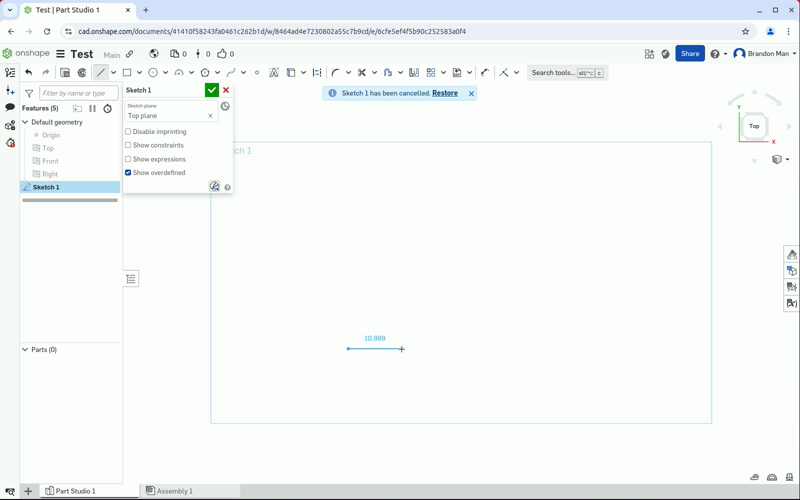
key_down(shift)
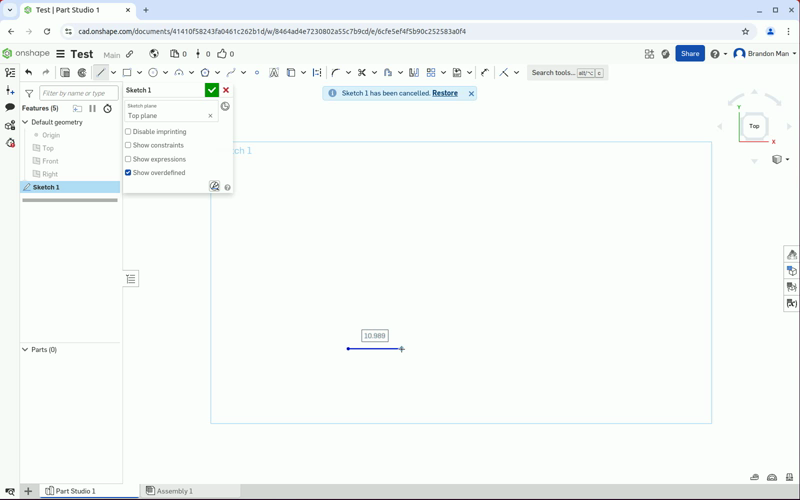
mouse_move(401, 282)
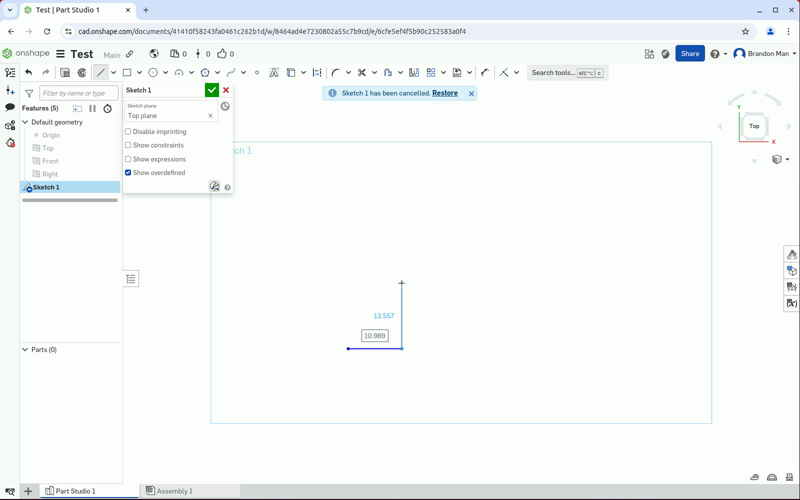
click(401, 282)
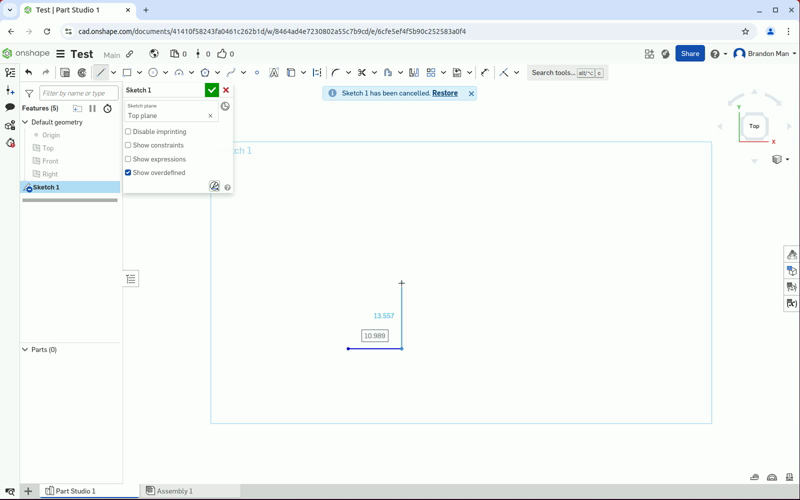
key_up(shift)
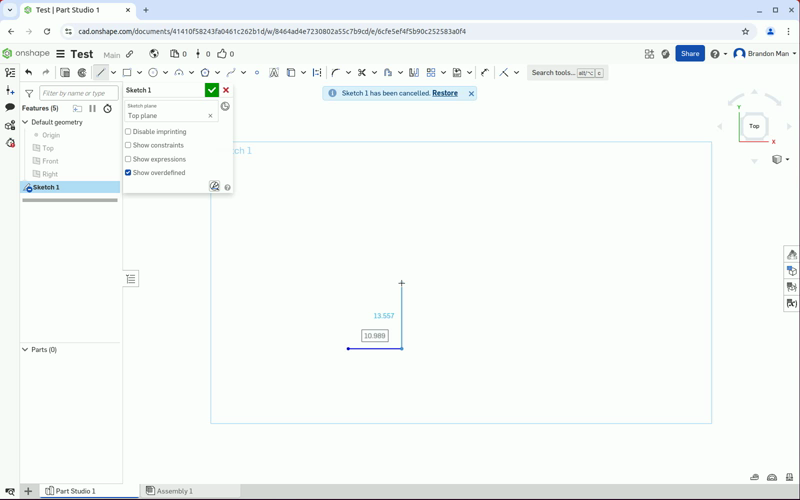
key_down(shift)
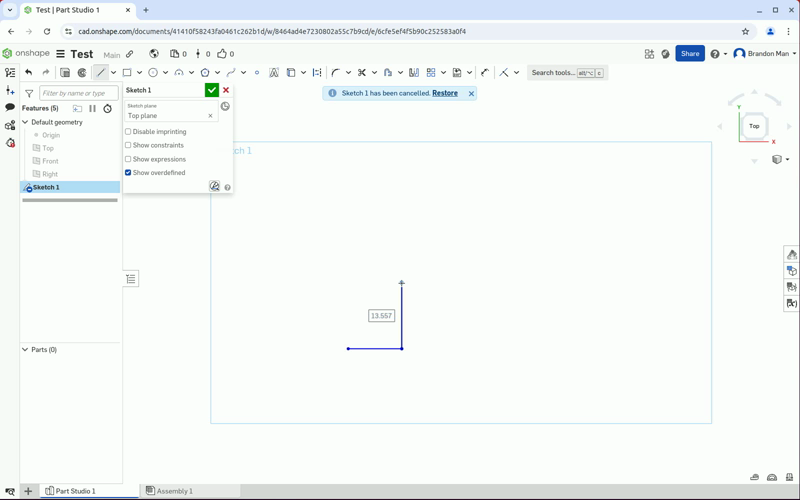
mouse_move(431, 282)
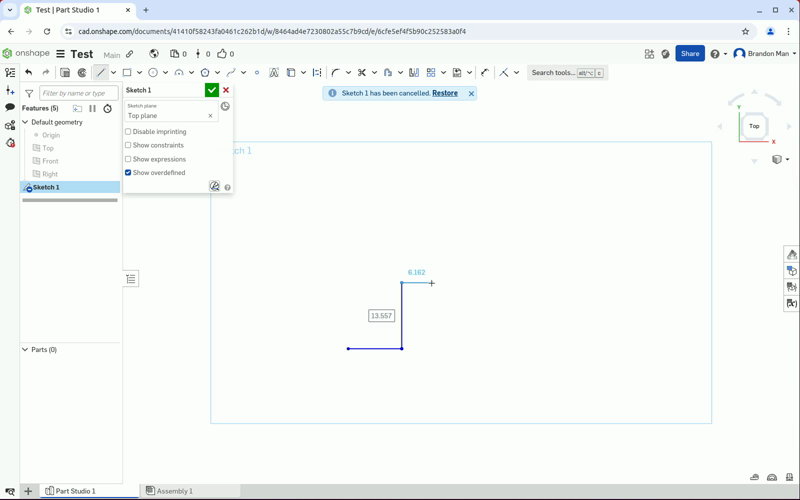
mouse_move(348, 282)
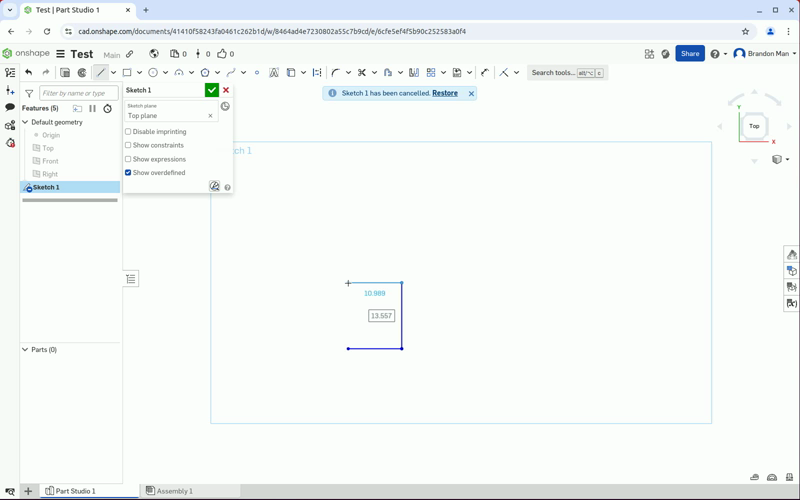
click(348, 282)
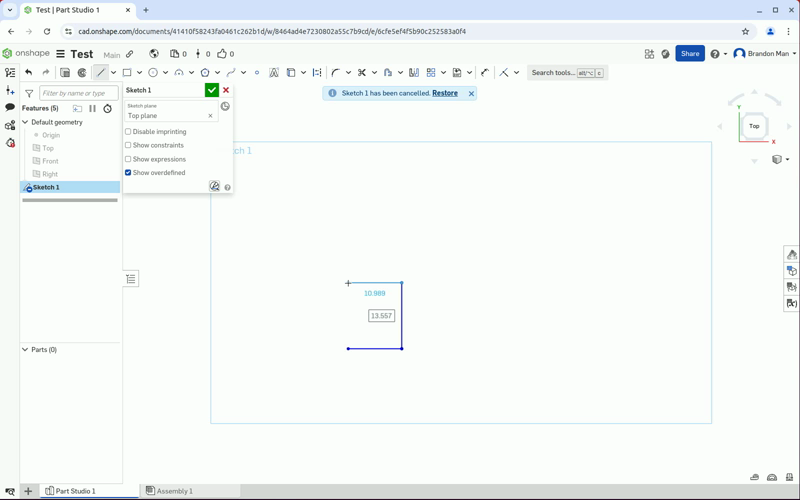
key_up(shift)
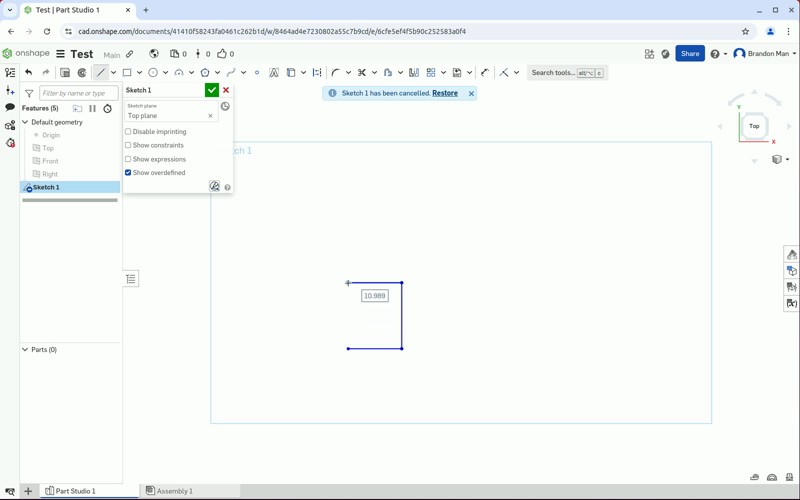
key_down(shift)
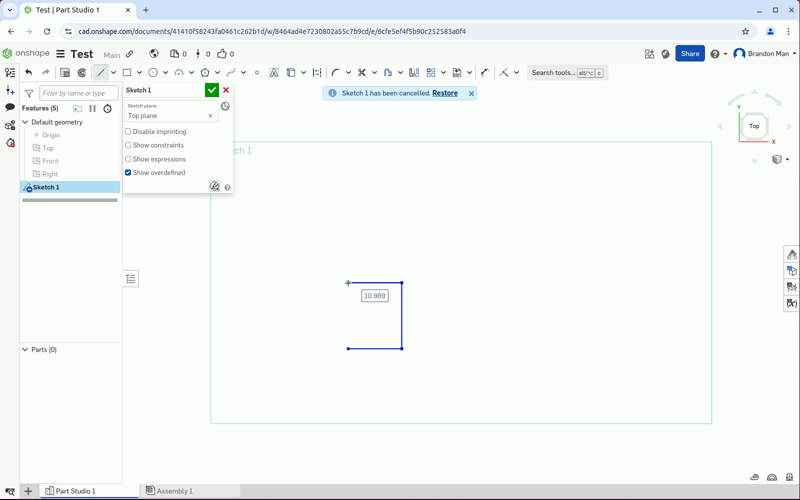
mouse_move(348, 348)
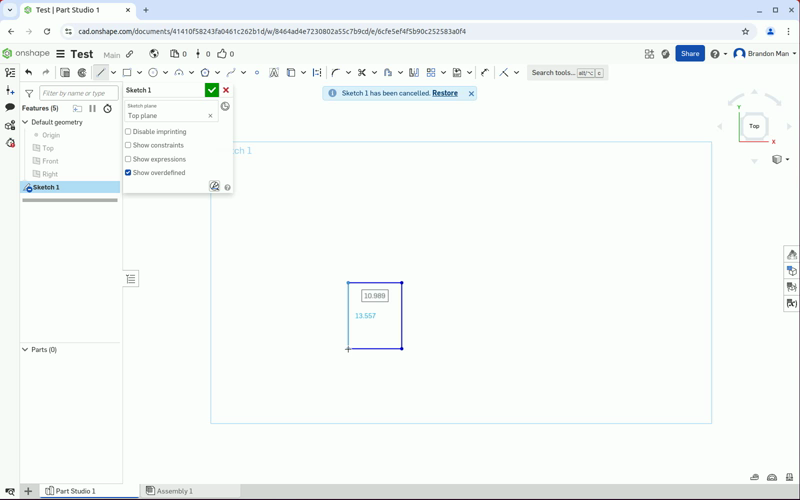
key_up(shift)
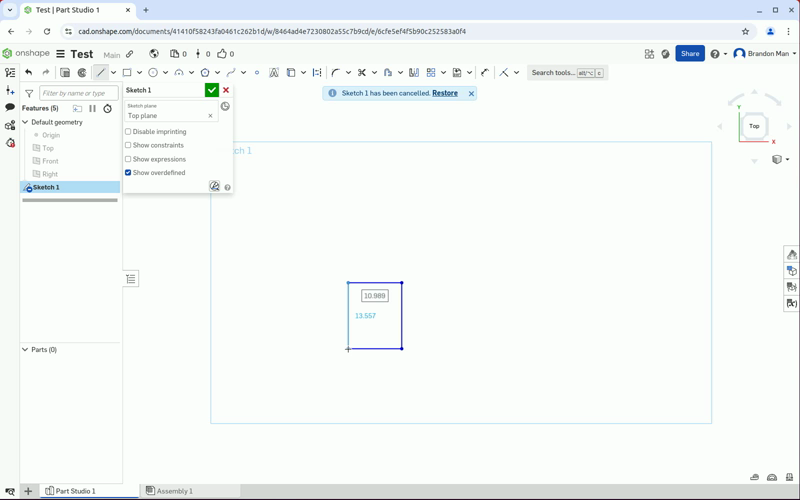
click(348, 348)
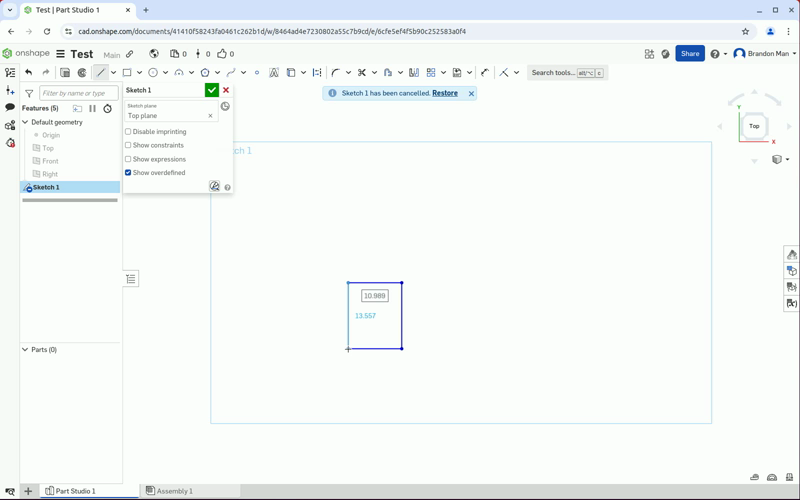
key(esc)
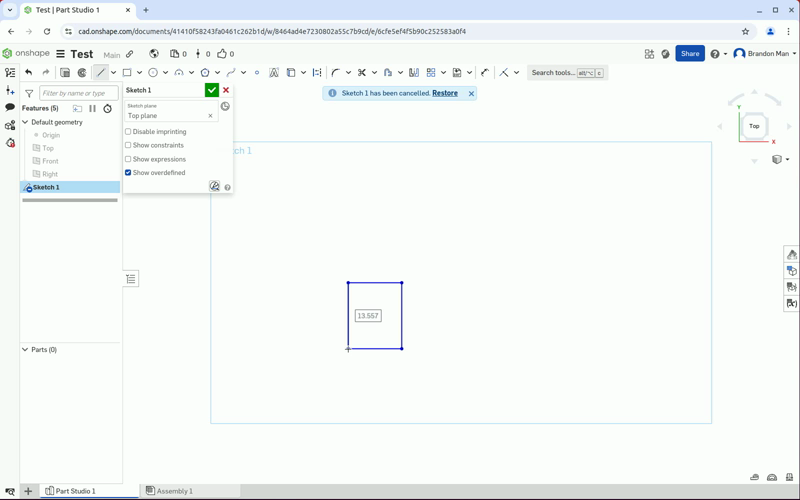
mouse_move(394, 288)
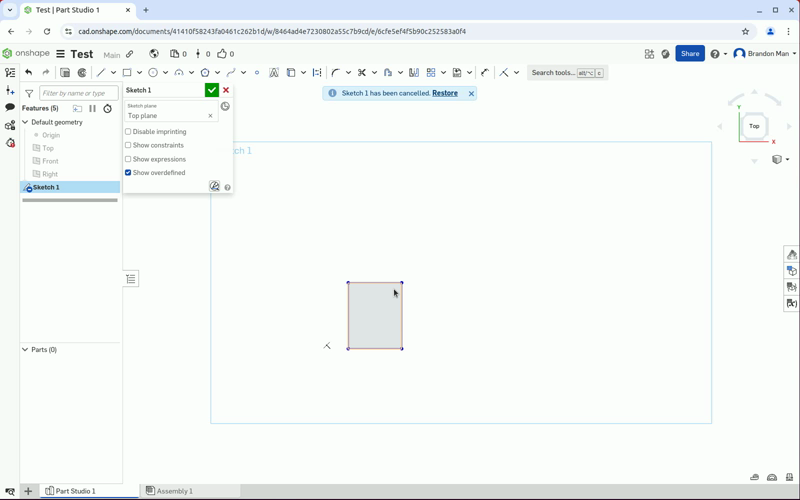
click(394, 288)
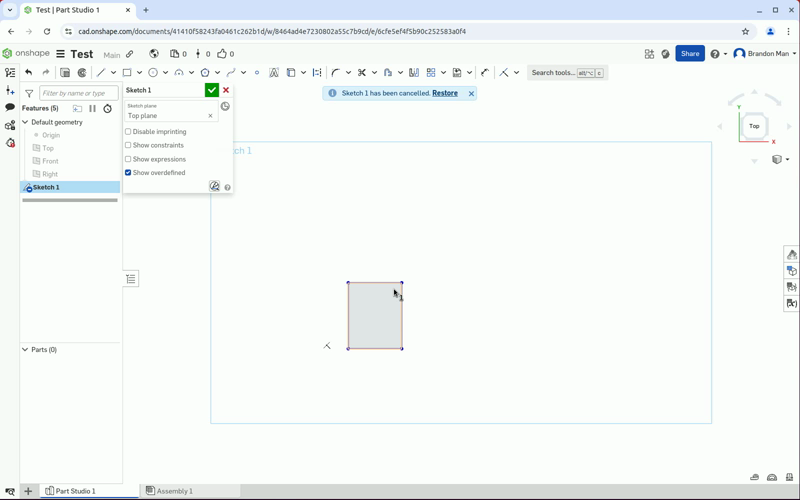
mouse_move(73, 352)
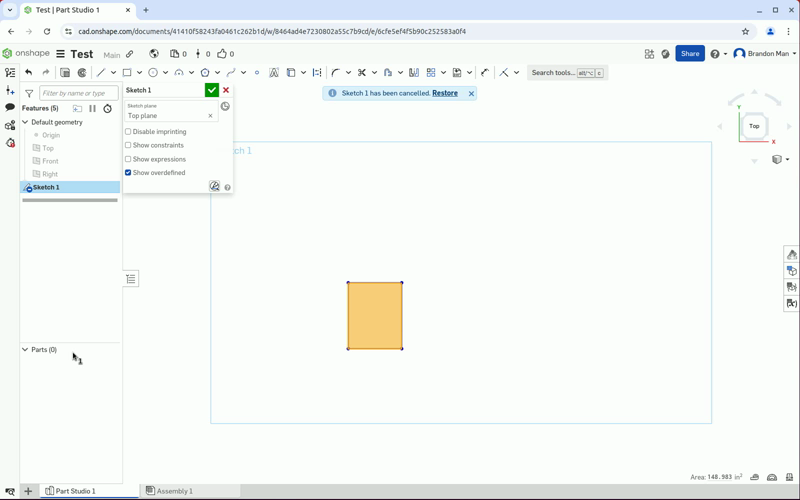
key(shift+y)
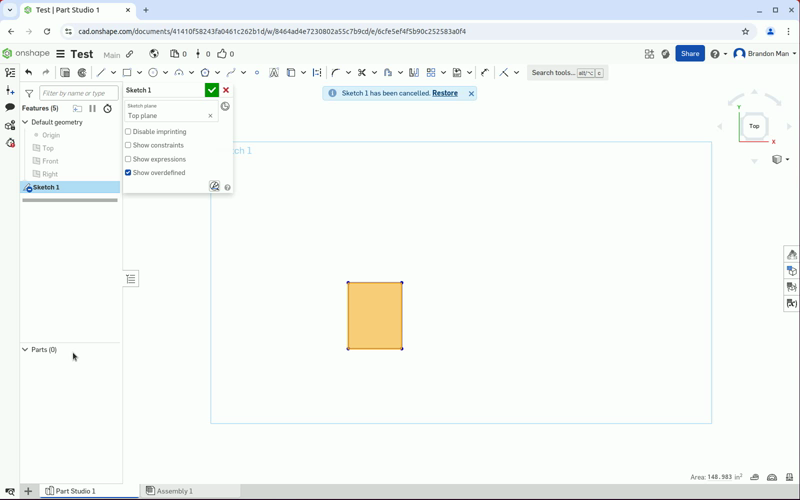
key(shift+e)
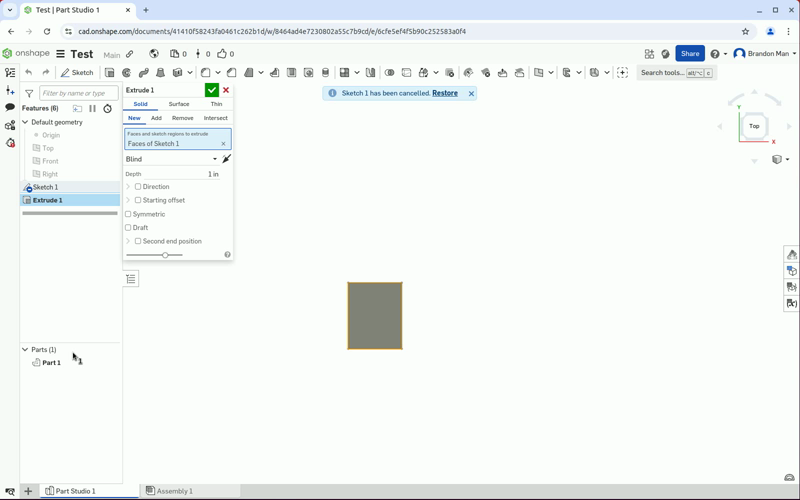
mouse_move(143, 106)
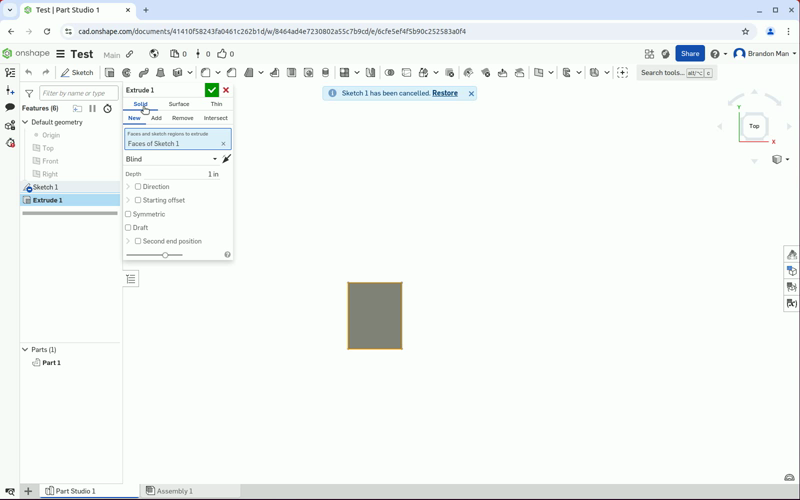
click(143, 106)
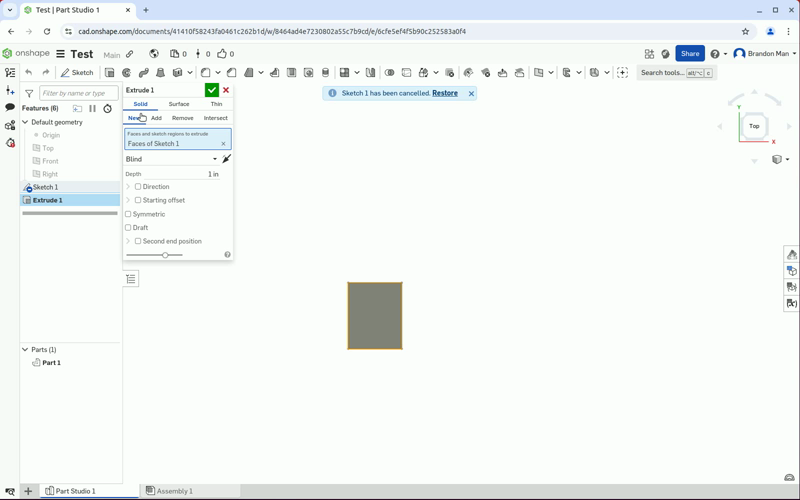
mouse_move(137, 120)
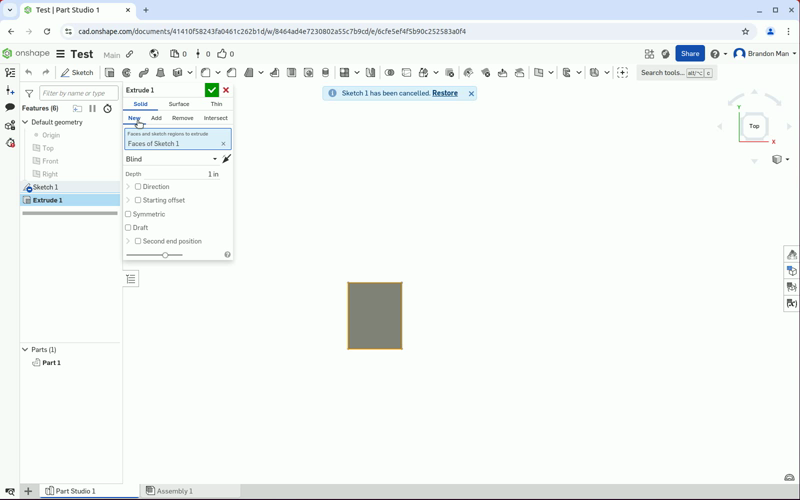
click(137, 120)
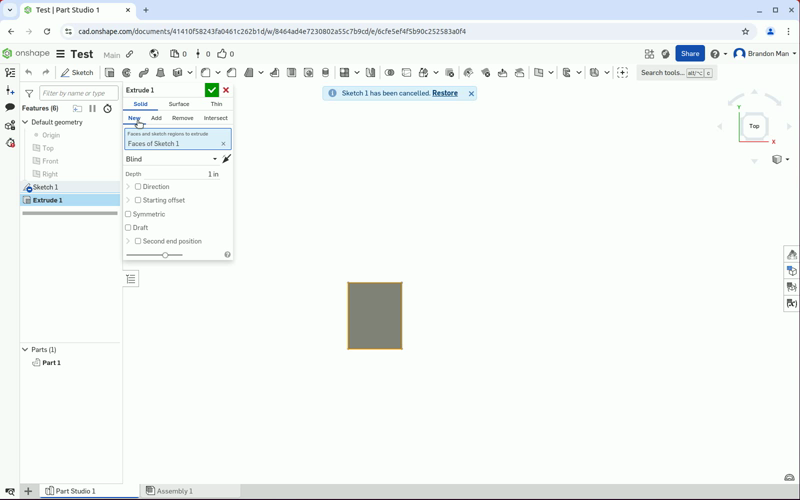
key(tab, 4)
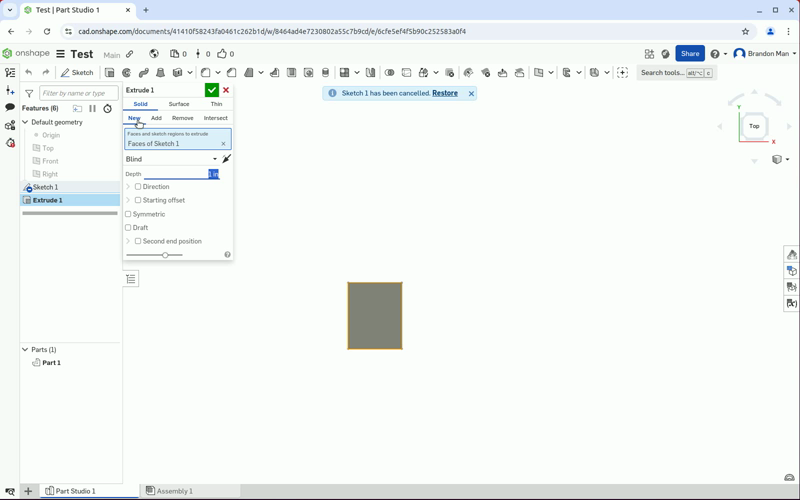
text(8.425)
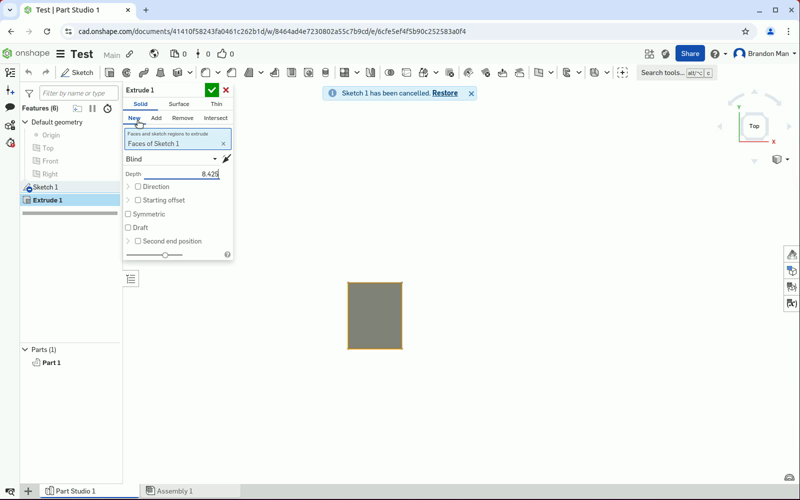
key(enter)
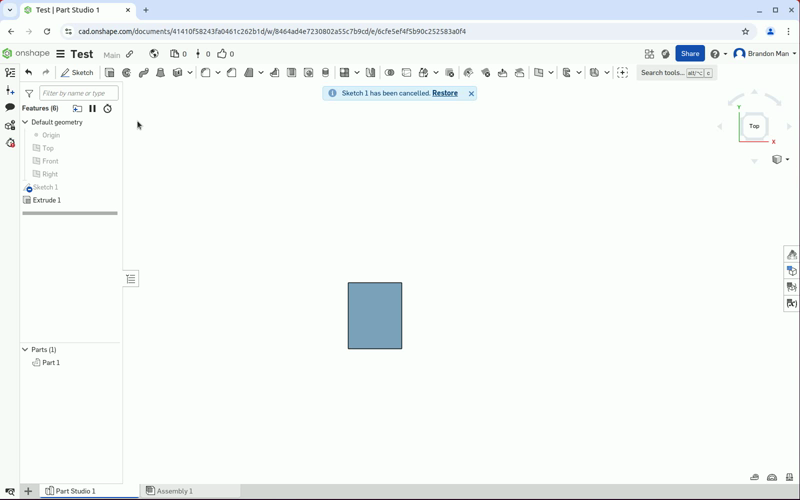
key(shift+h)
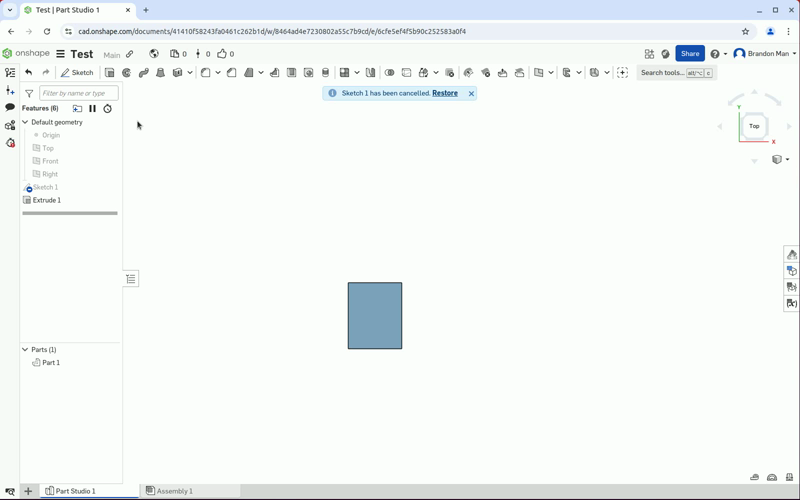
key(shift+h)
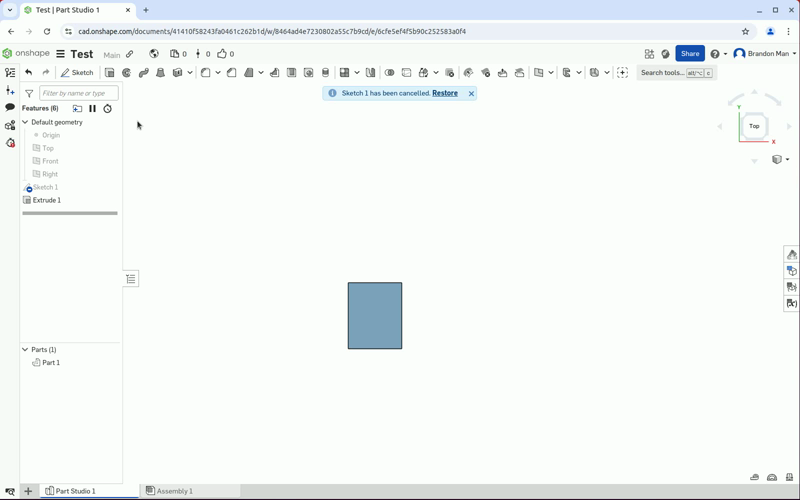
mouse_move(73, 189)
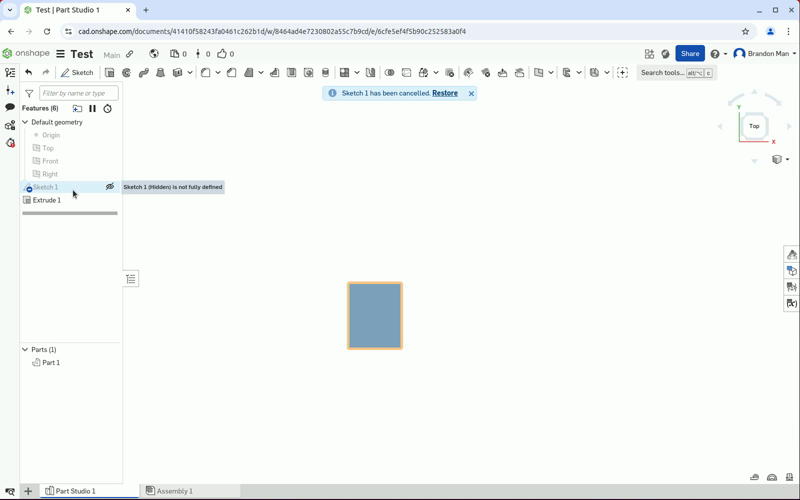
click(73, 189)
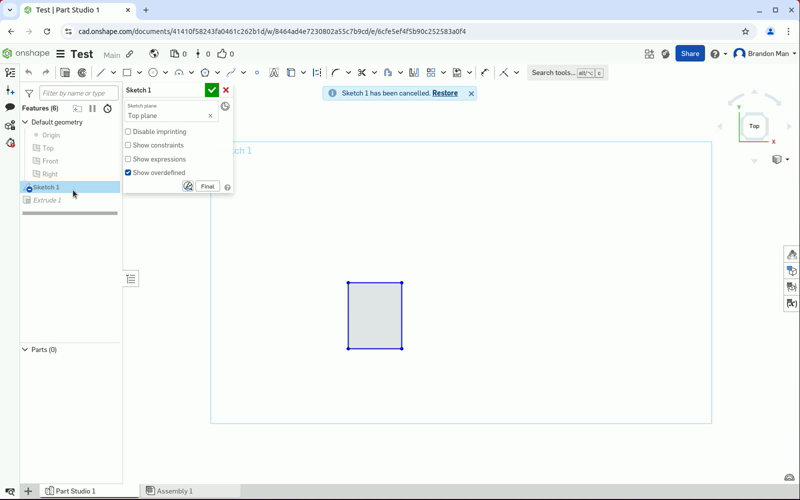
mouse_move(229, 92)
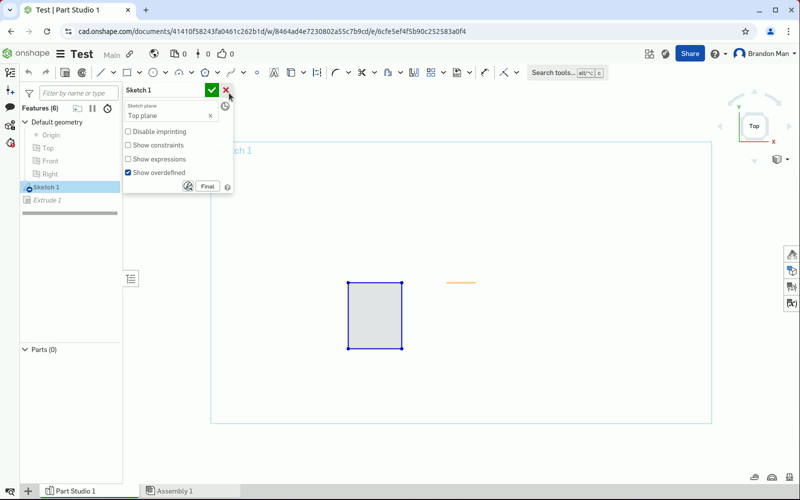
click(229, 92)
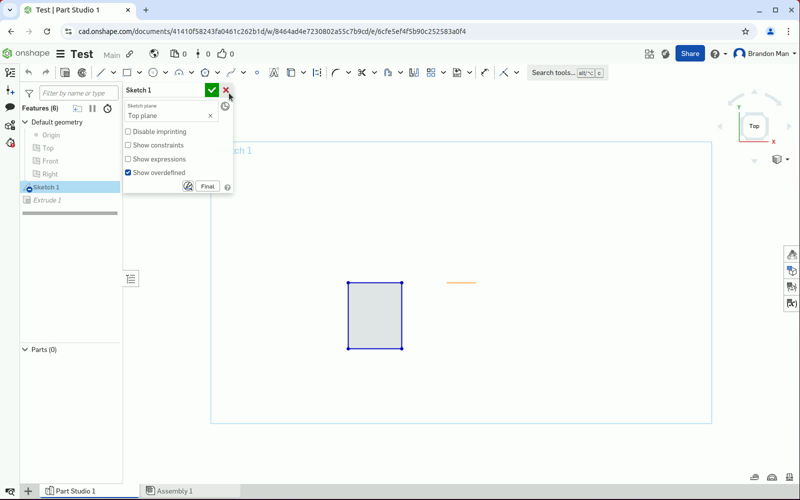
key(shift+s)
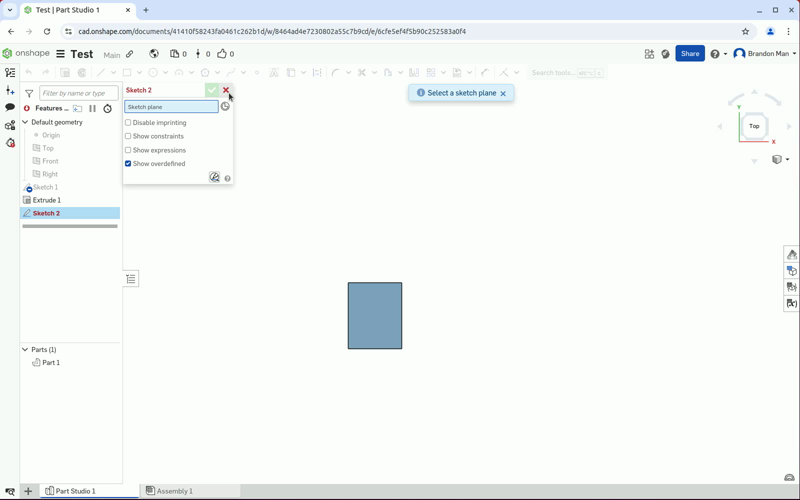
mouse_move(73, 150)
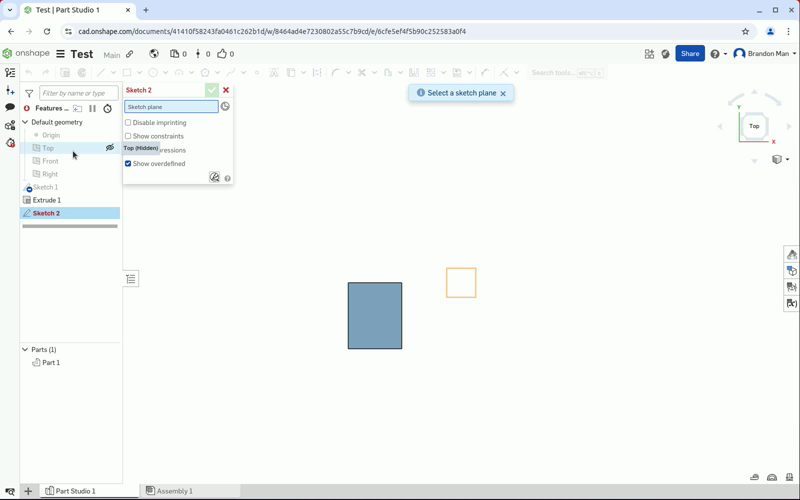
click(73, 150)
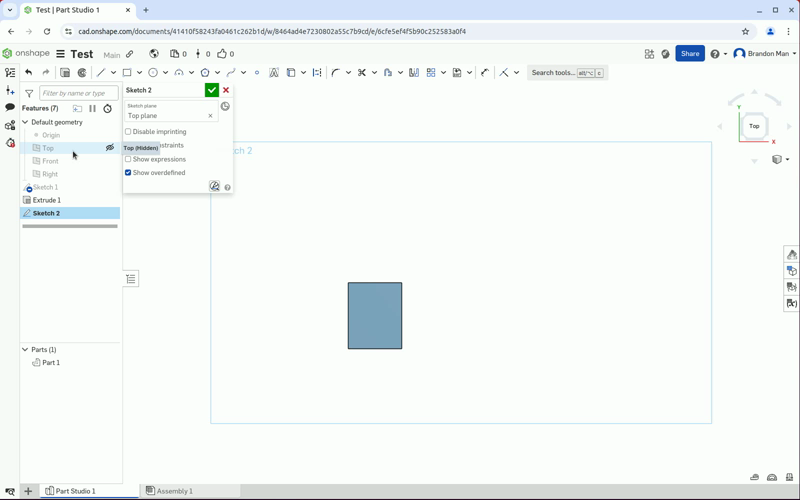
mouse_move(73, 352)
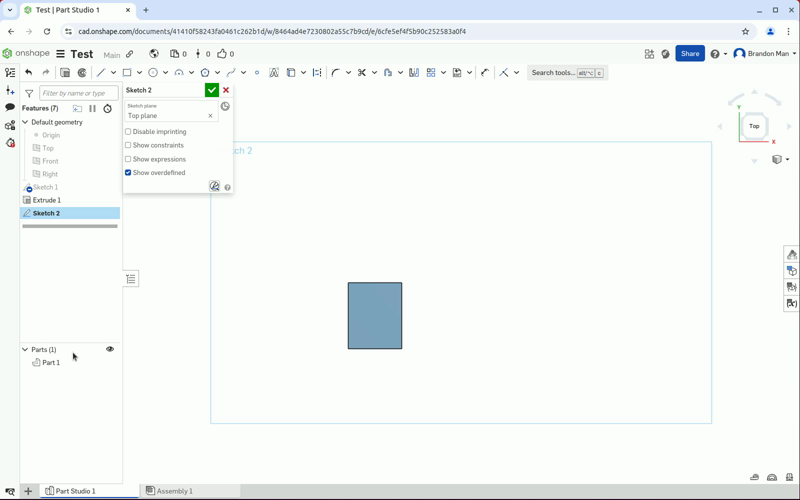
key(y)
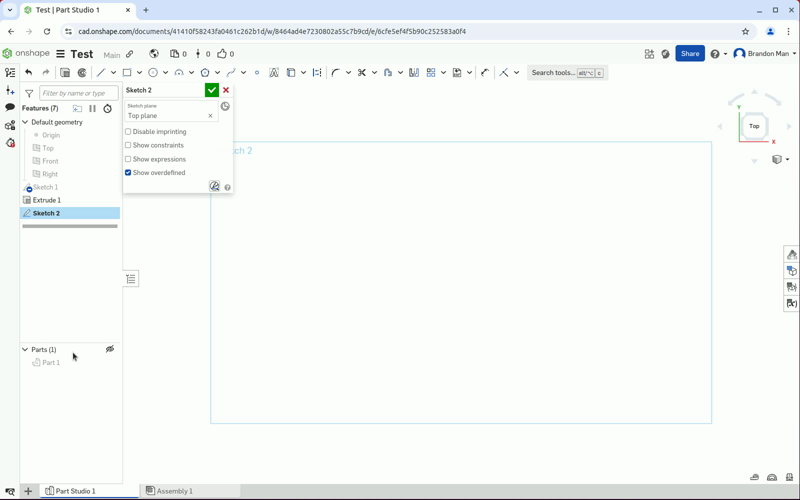
key(l)
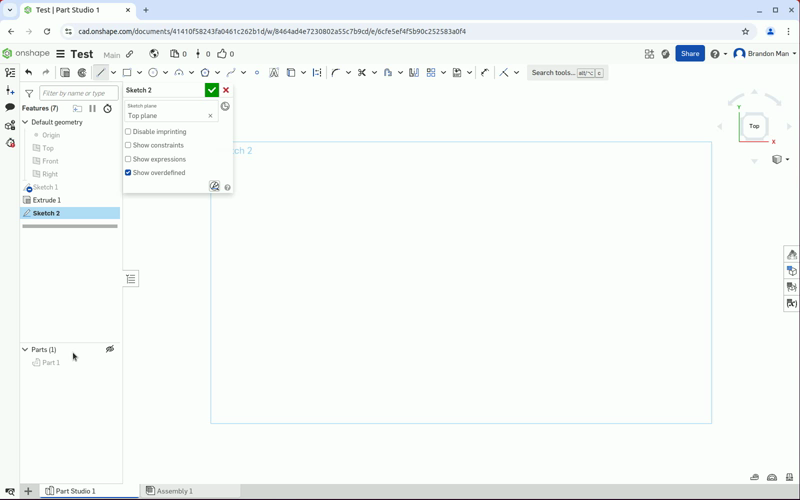
key_down(shift)
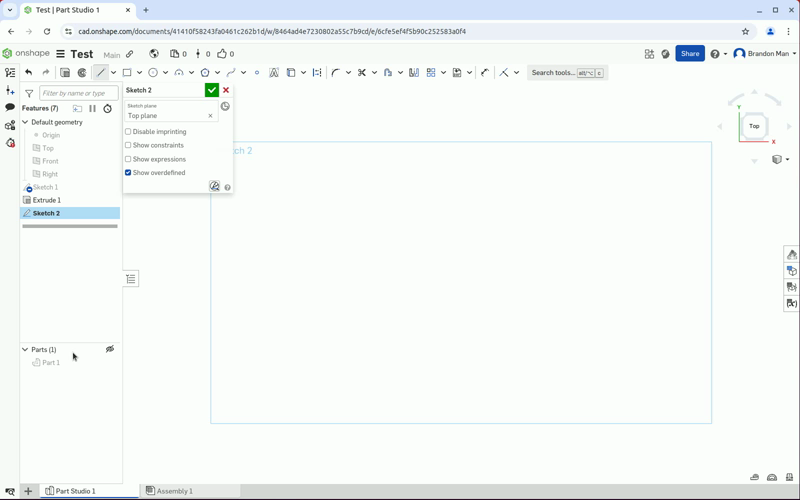
mouse_move(348, 348)
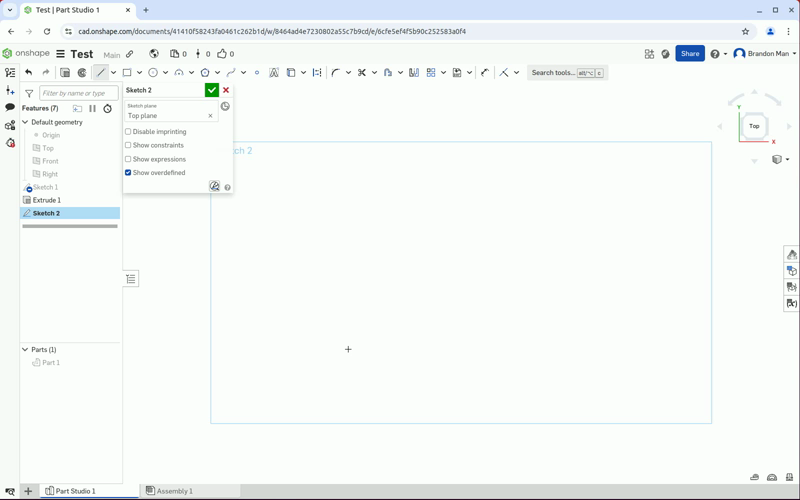
click(348, 348)
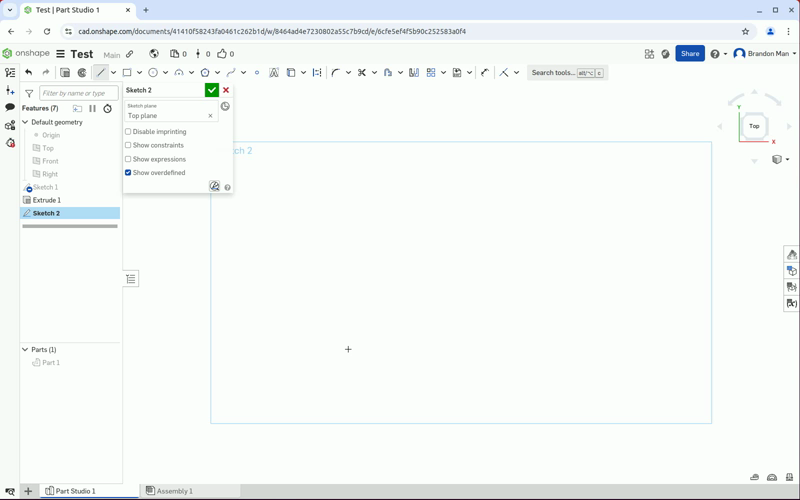
key_up(shift)
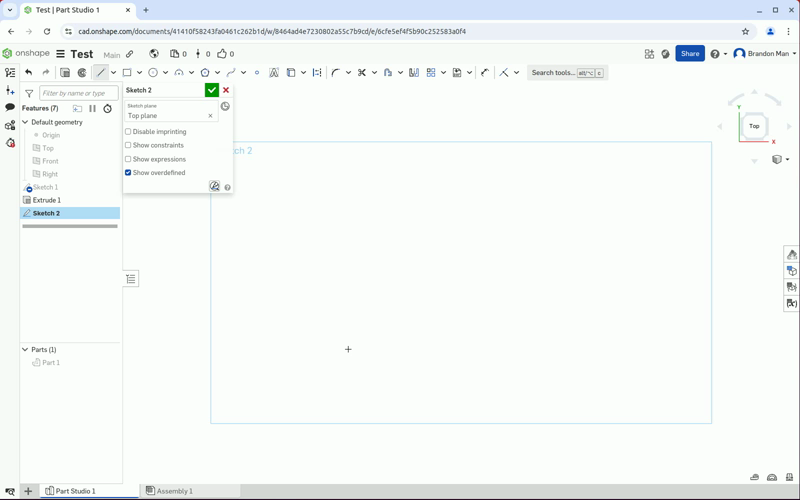
key_down(shift)
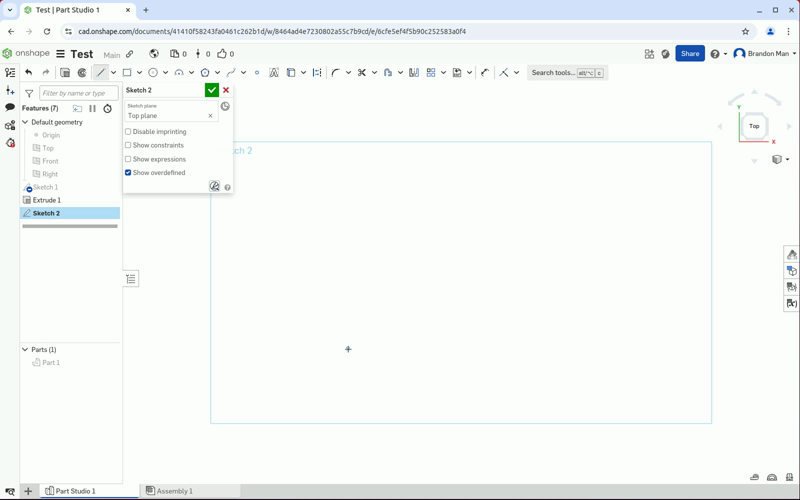
mouse_move(378, 348)
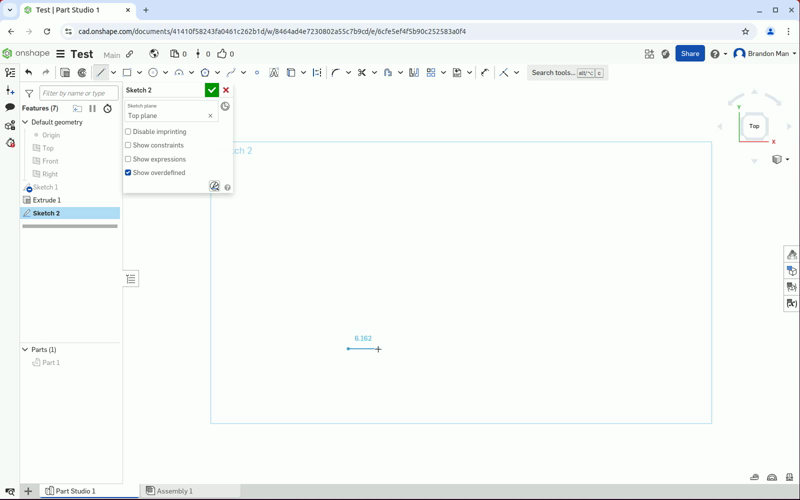
mouse_move(401, 348)
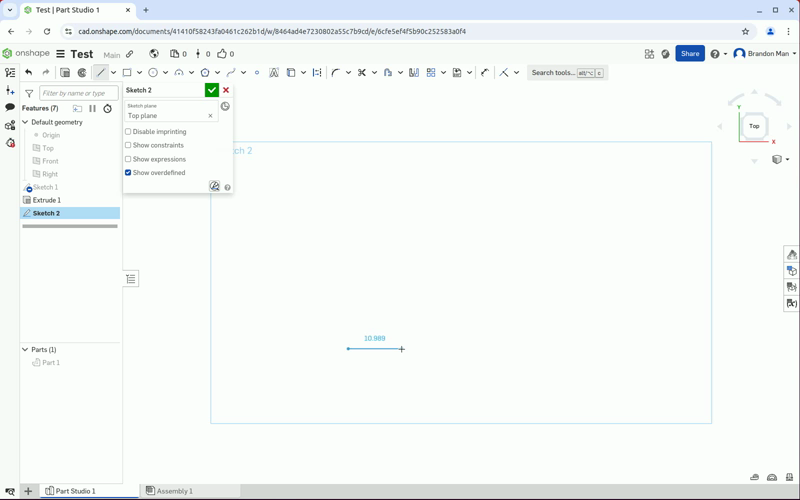
click(401, 348)
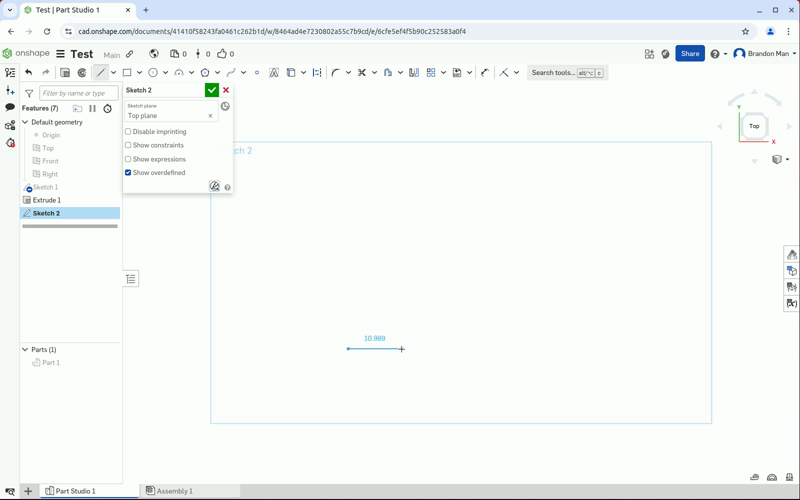
key_up(shift)
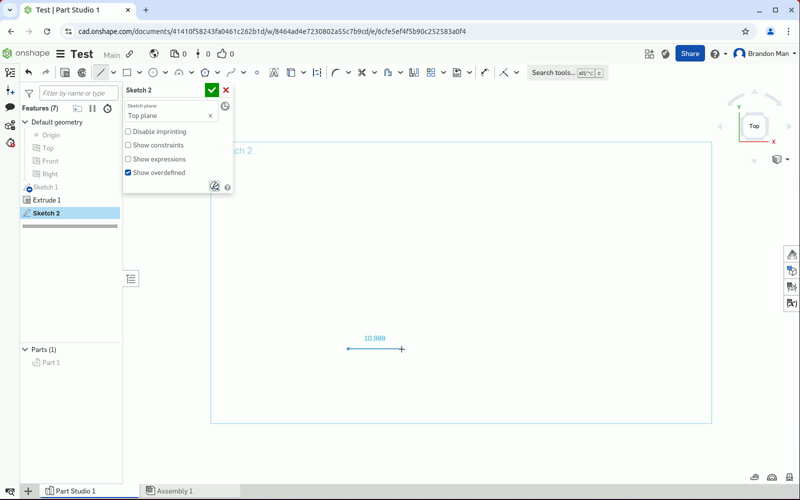
key_down(shift)
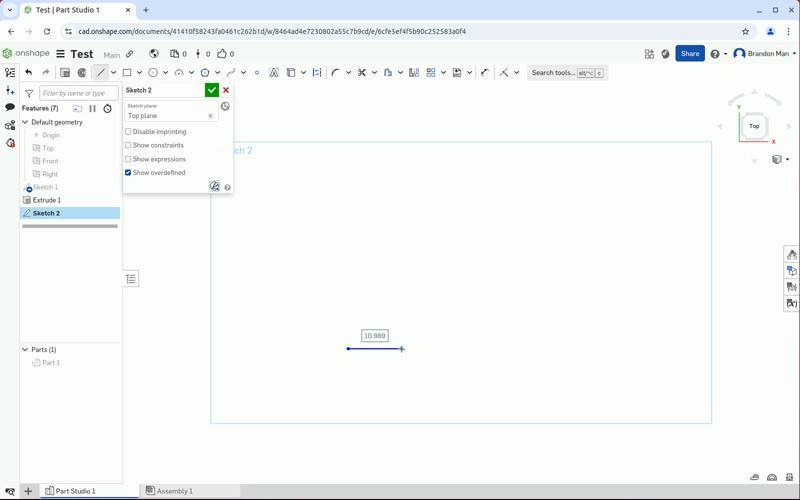
mouse_move(401, 282)
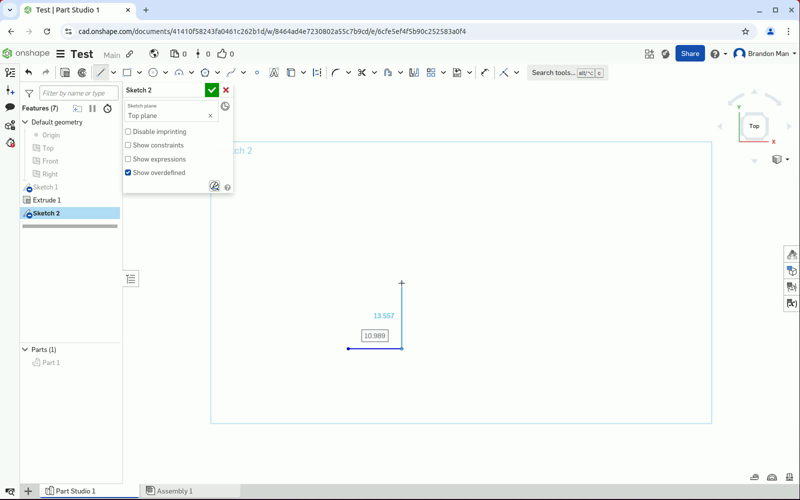
click(401, 282)
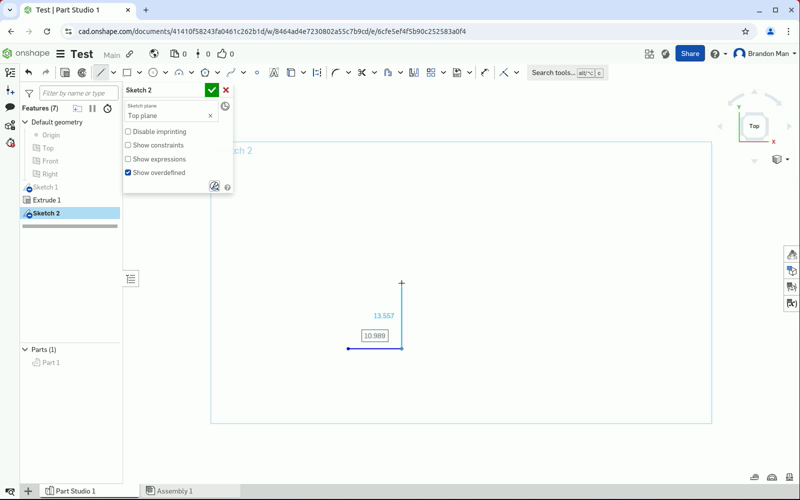
key_up(shift)
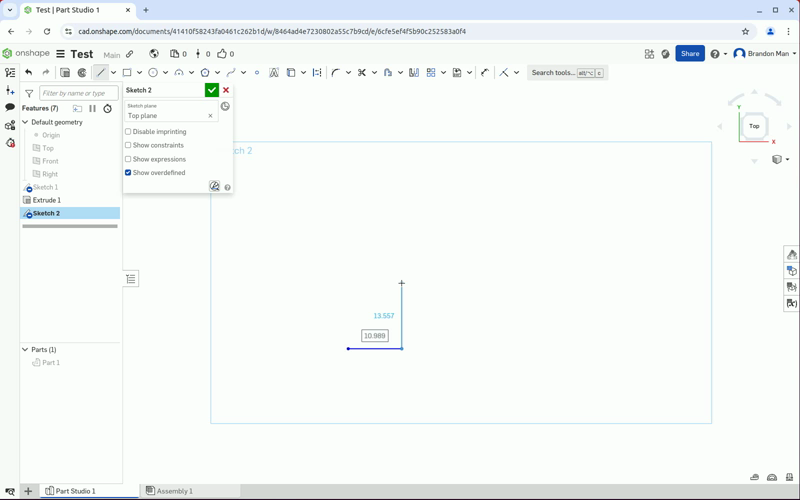
key_down(shift)
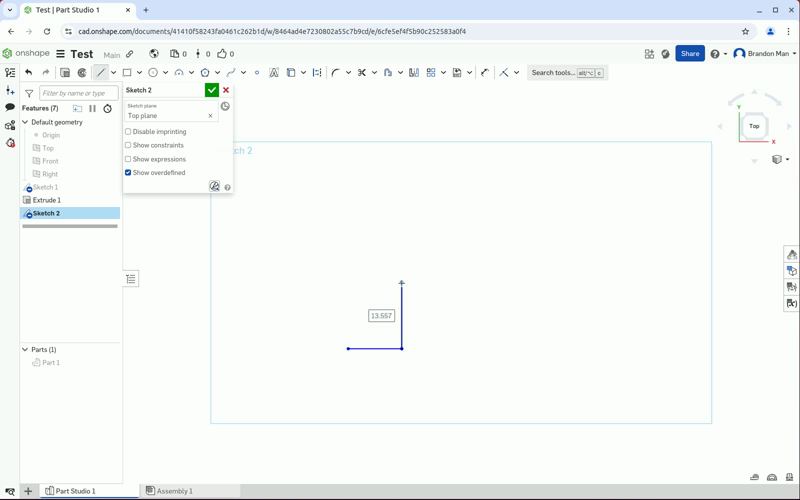
mouse_move(431, 282)
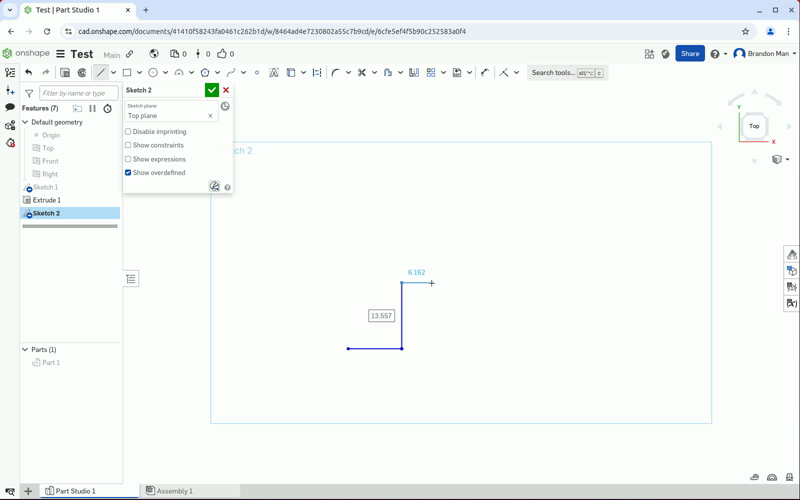
mouse_move(348, 282)
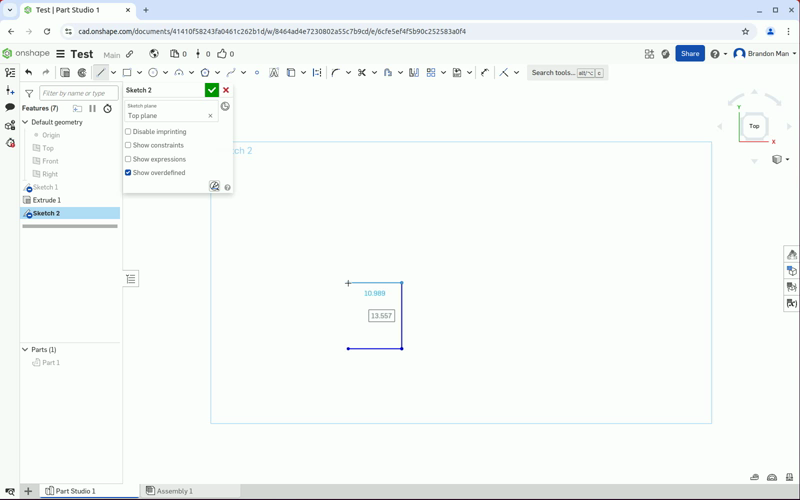
click(348, 282)
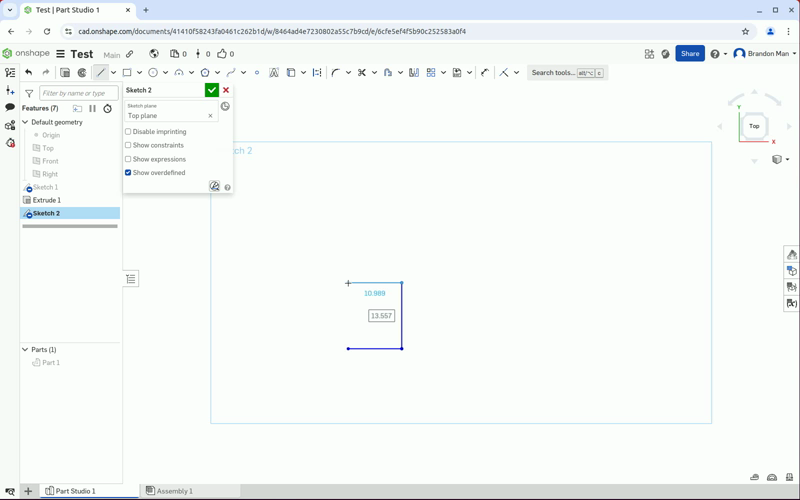
key_up(shift)
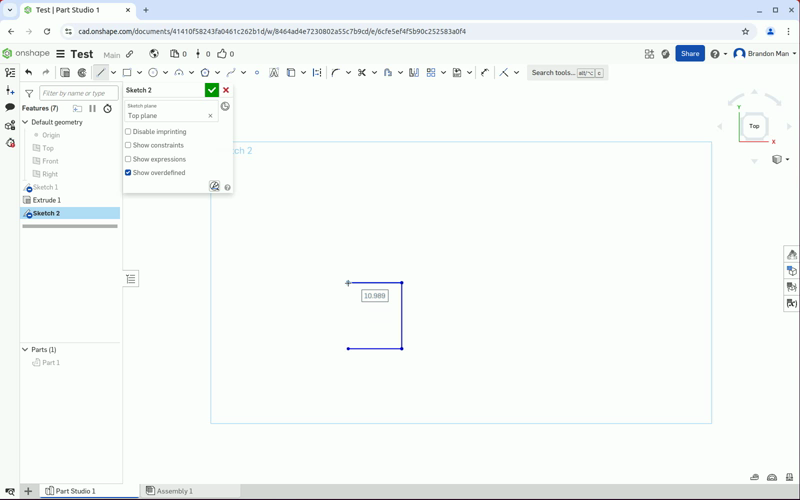
key_down(shift)
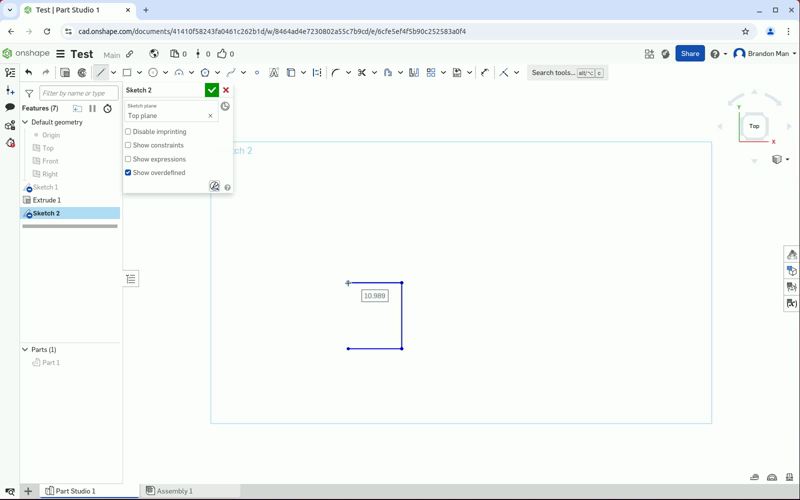
mouse_move(348, 348)
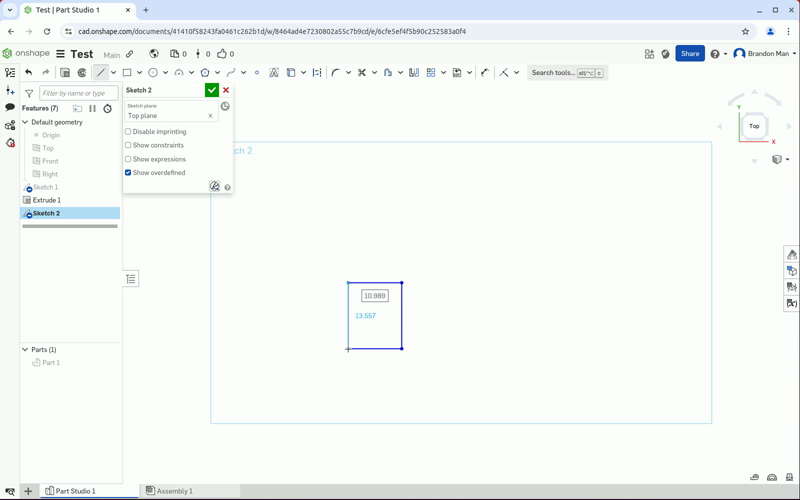
key_up(shift)
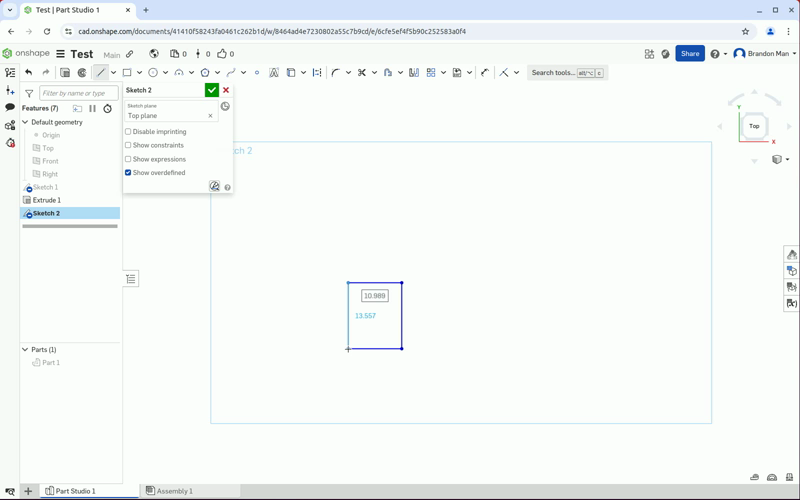
click(348, 348)
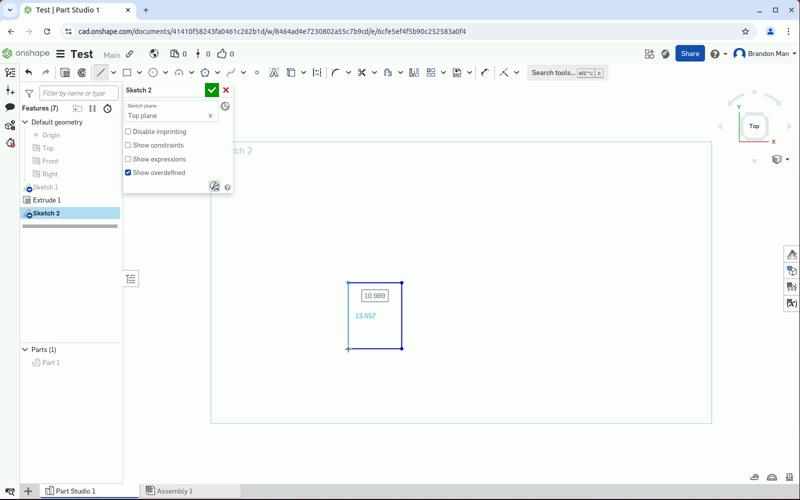
key(esc)
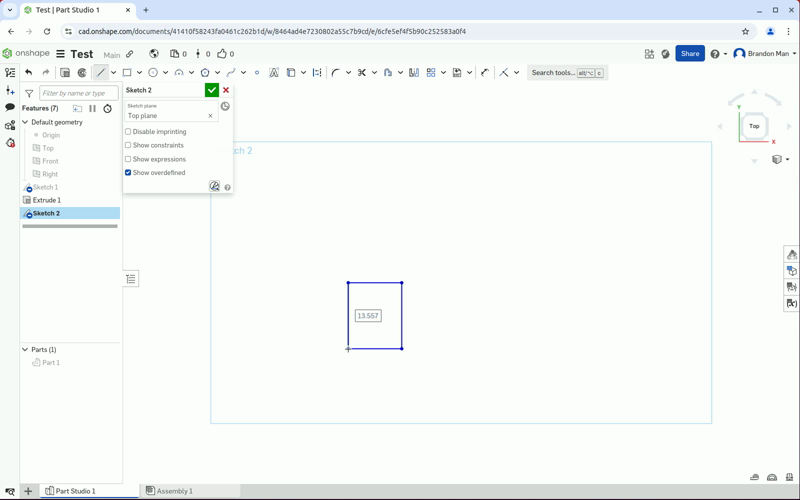
mouse_move(390, 301)
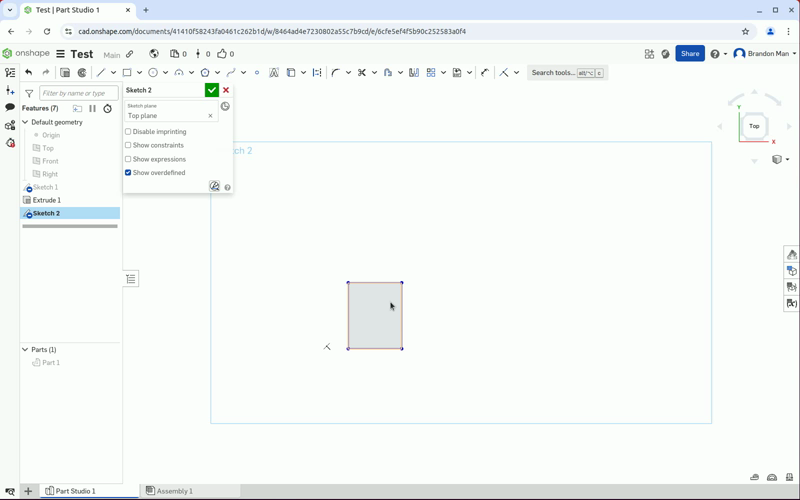
click(390, 301)
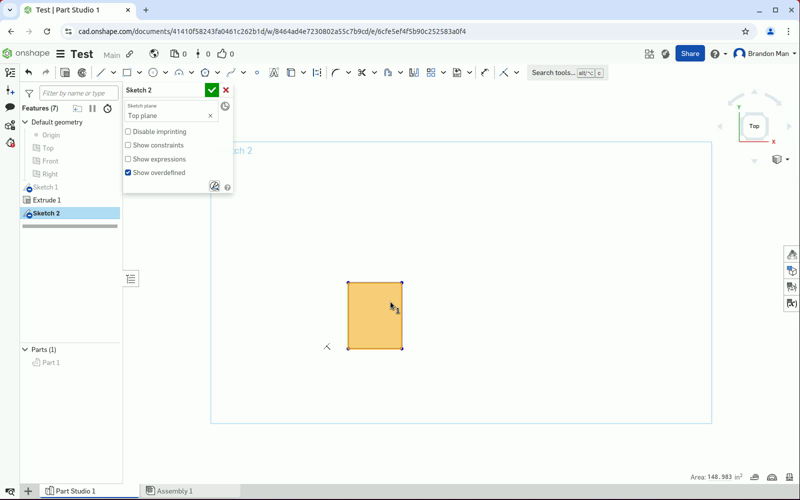
mouse_move(73, 352)
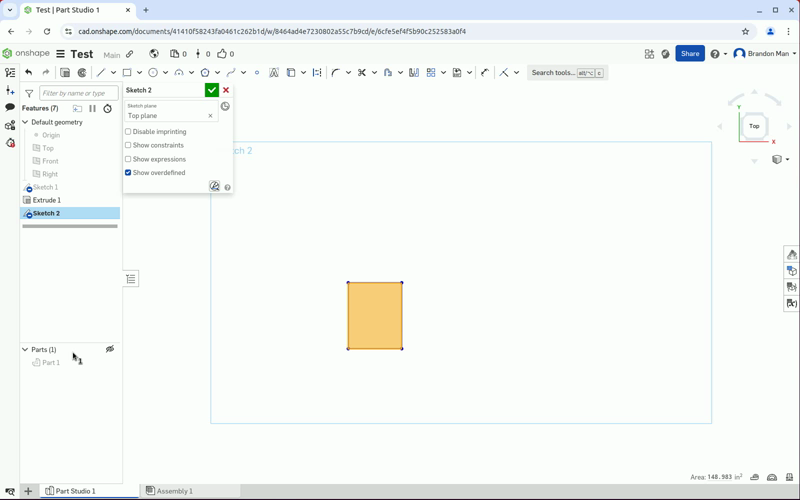
key(shift+y)
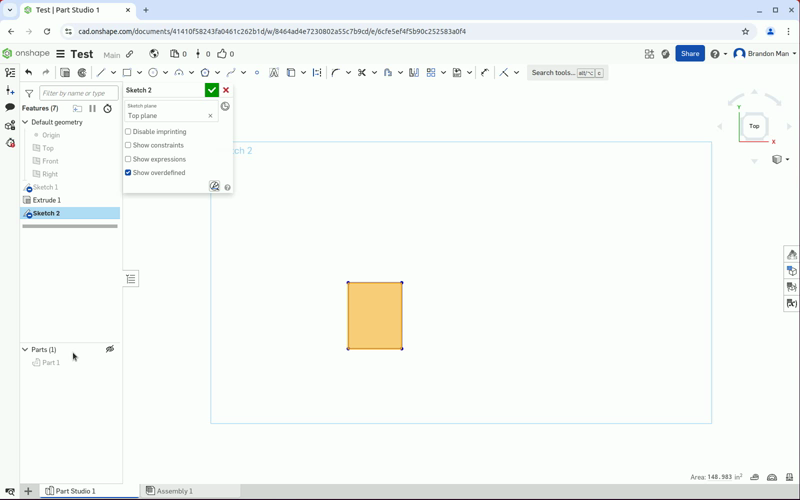
key(shift+e)
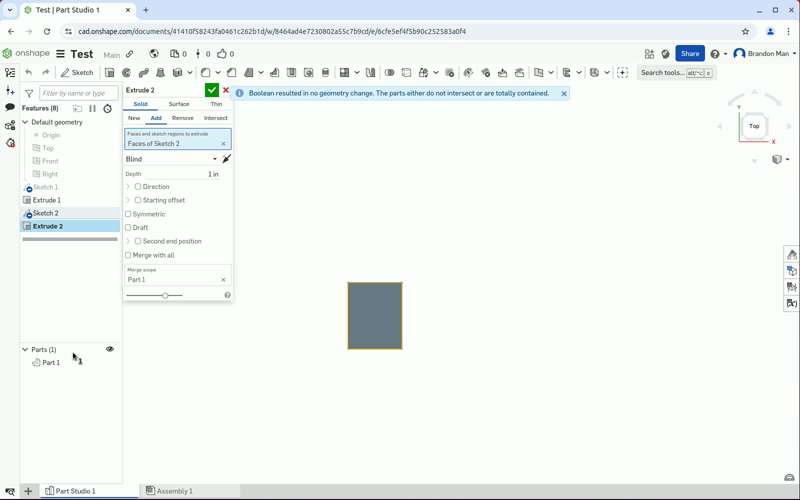
mouse_move(143, 106)
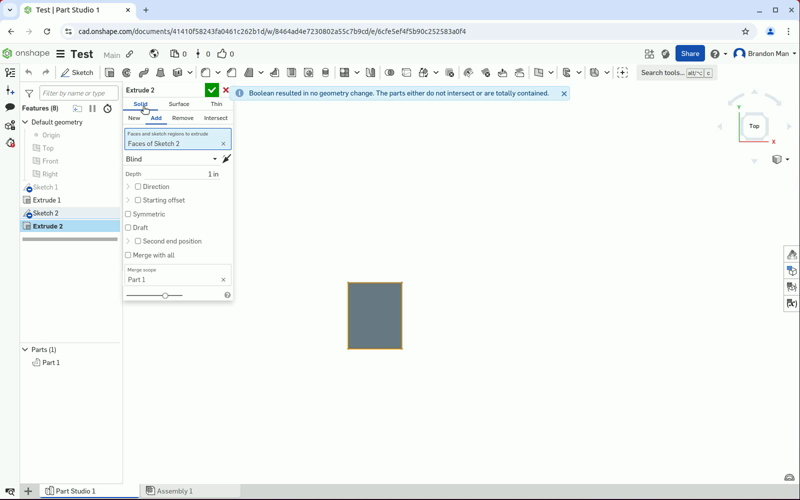
click(143, 106)
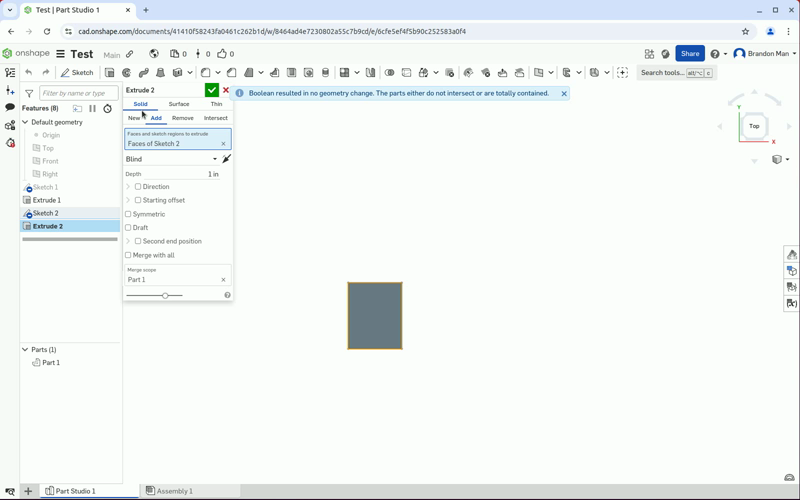
mouse_move(137, 120)
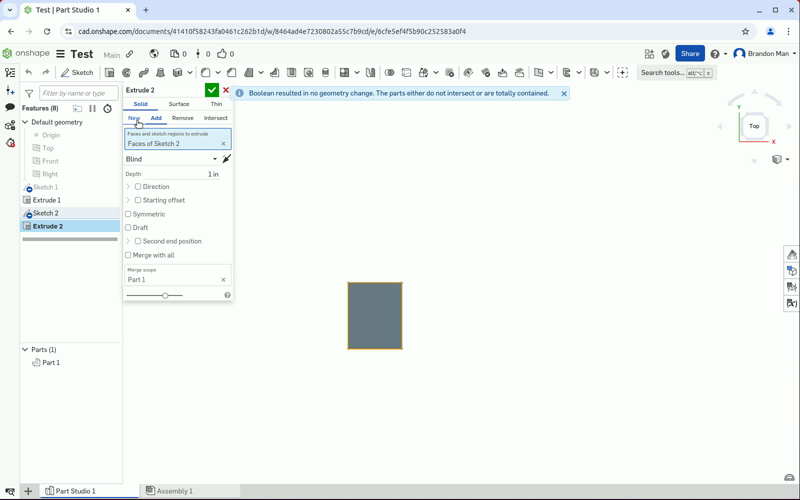
click(137, 120)
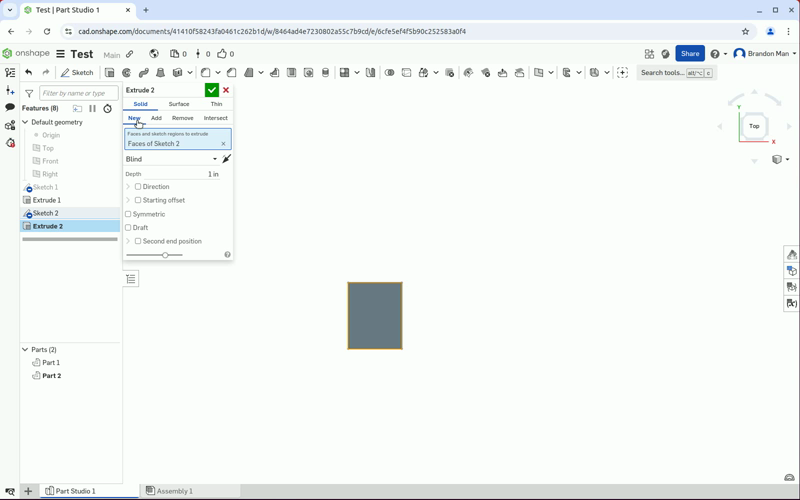
key(tab, 4)
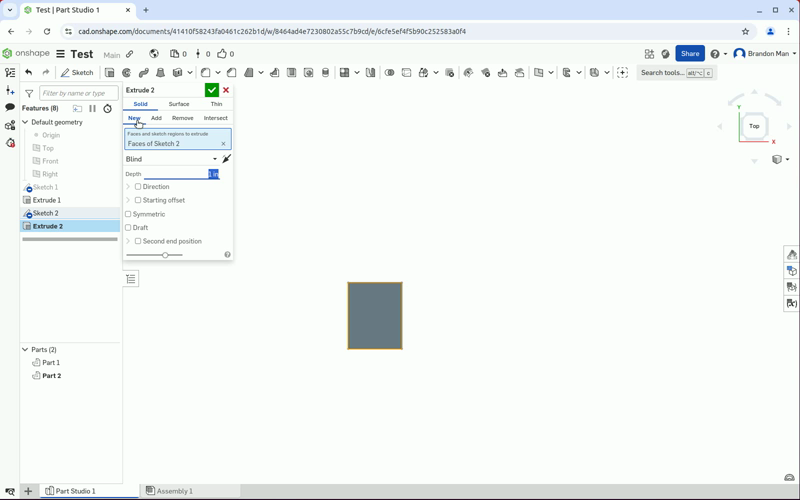
text(8.425)
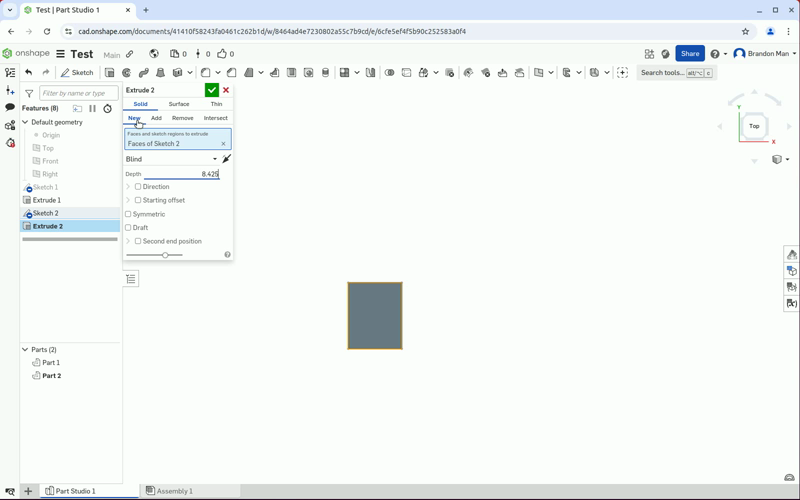
key(enter)
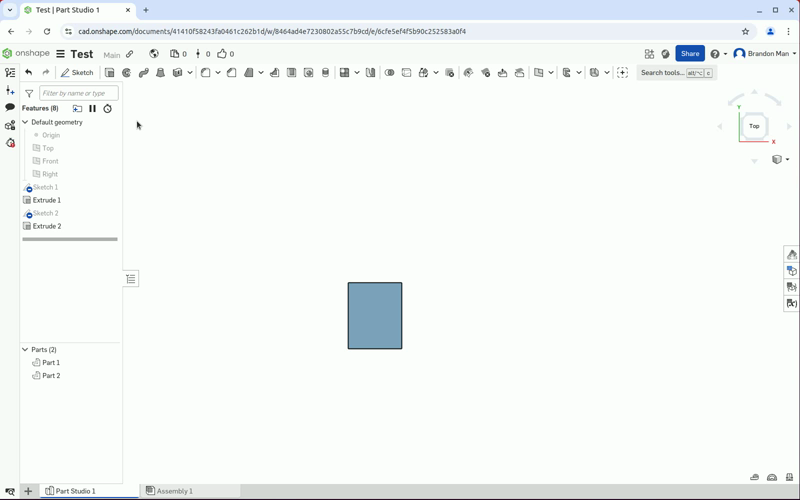
key(shift+h)
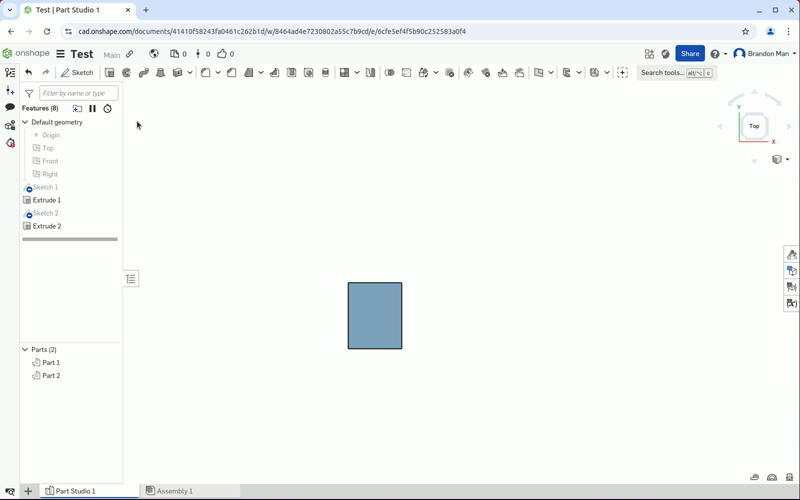
key(shift+h)
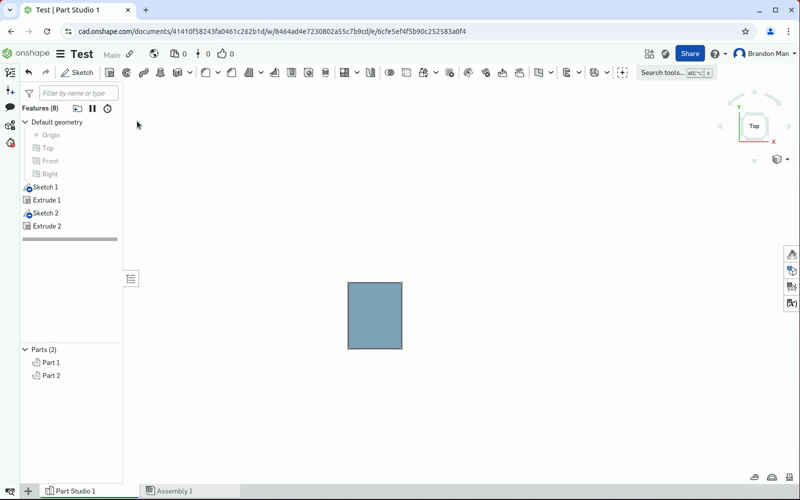
key(shift+7)
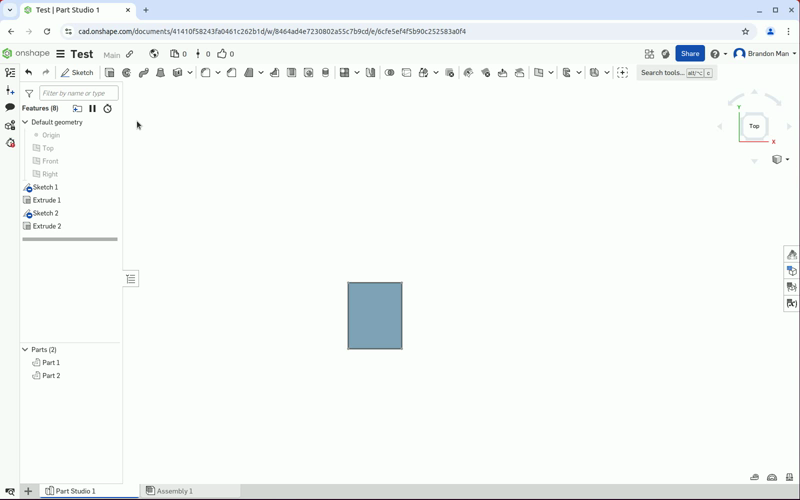
key(up, 3)
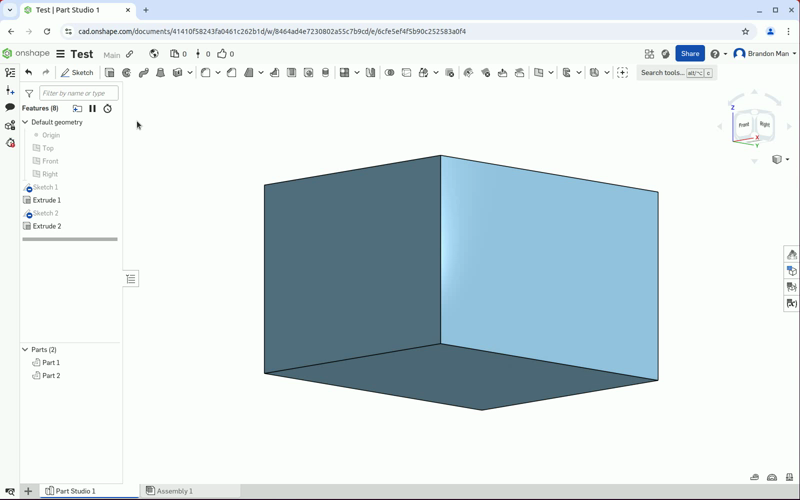
key(left, 3)
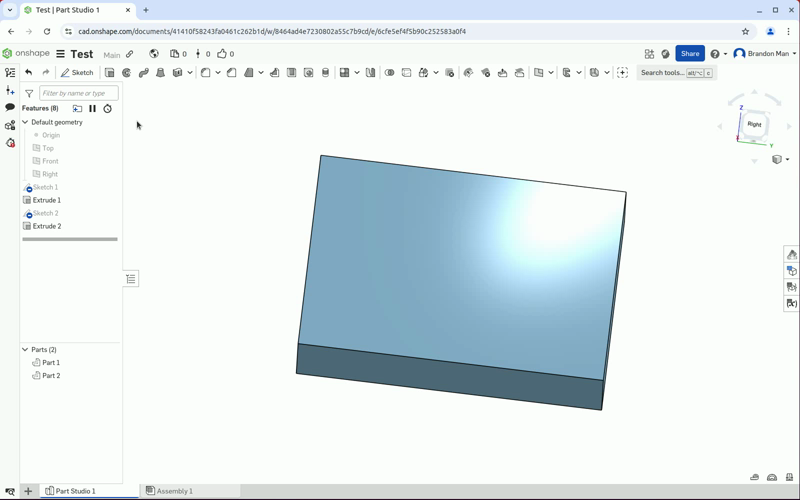
key(right, 3)
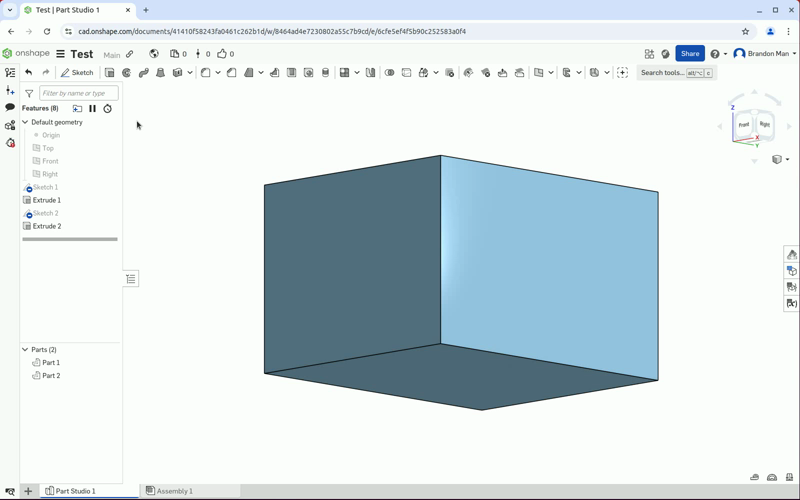
key(down, 3)
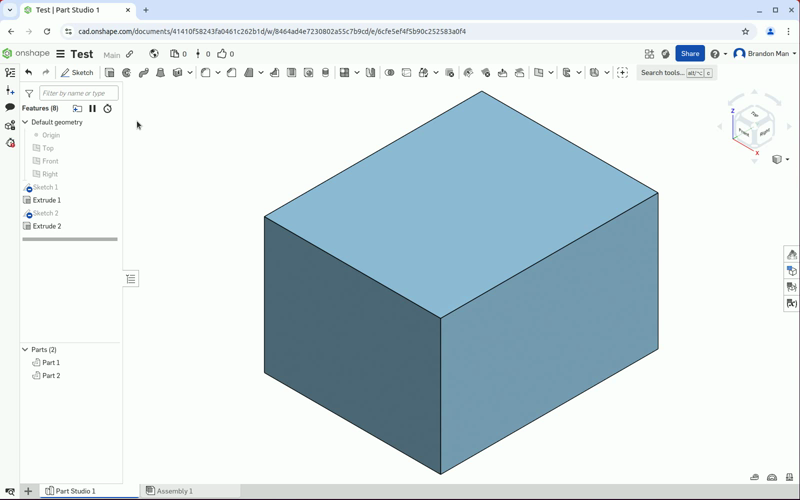
mouse_move(73, 189)
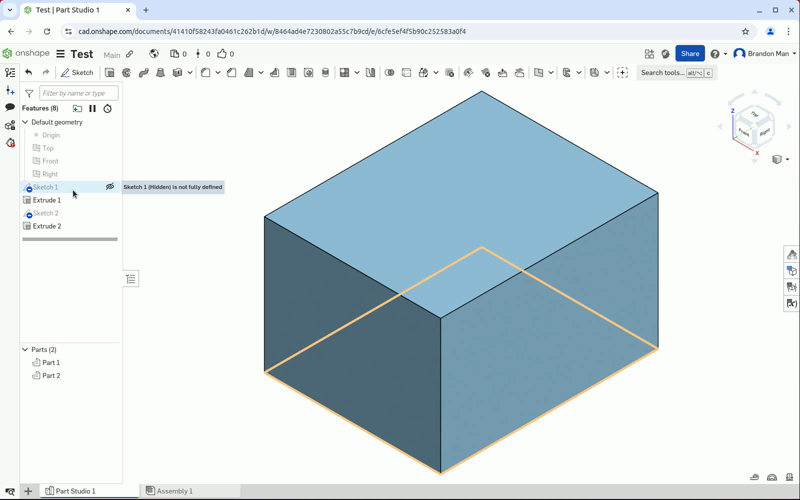
click(73, 189)